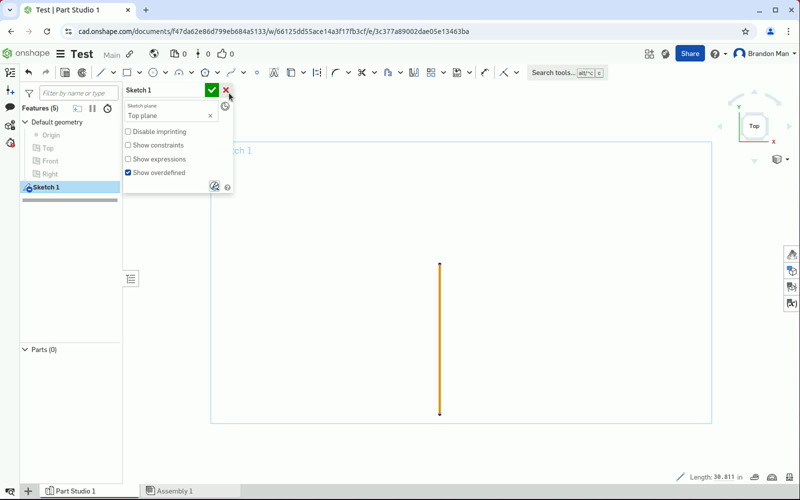
key(shift+h)
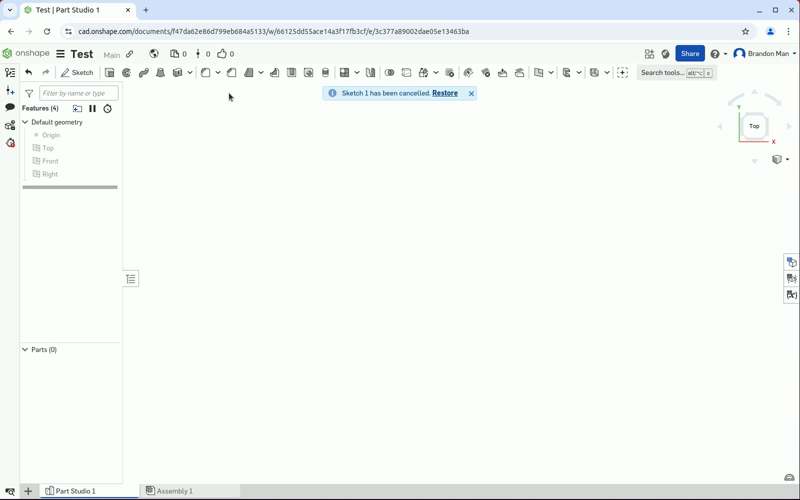
mouse_move(73, 352)
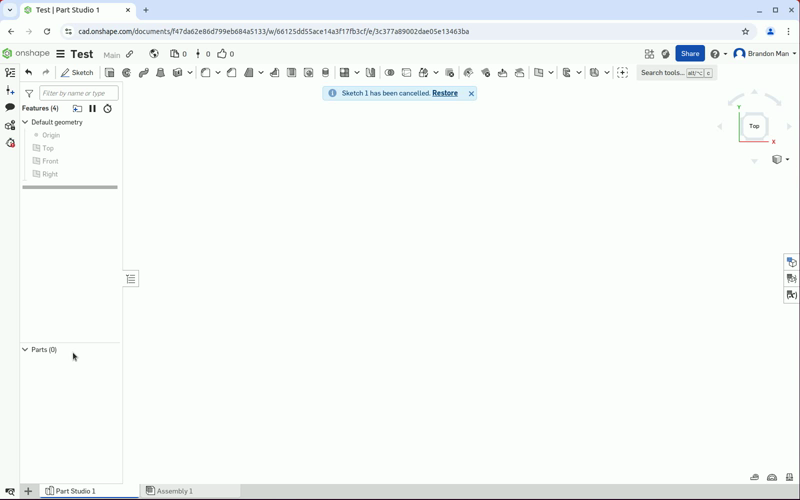
key(y)
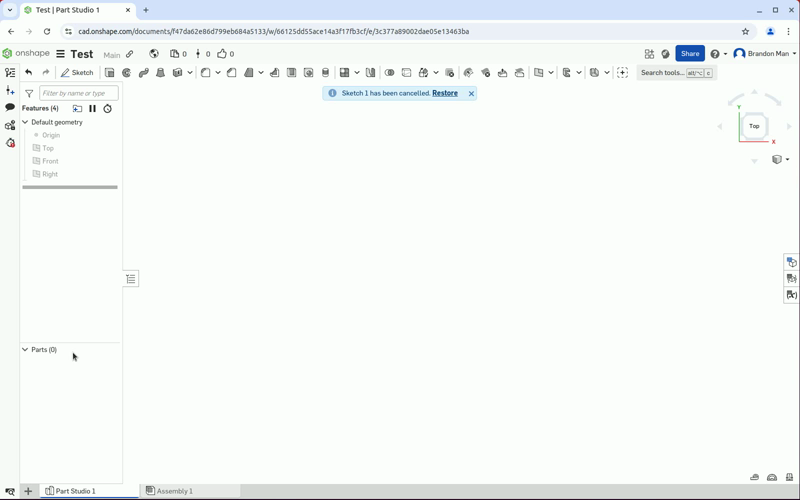
key(shift+p)
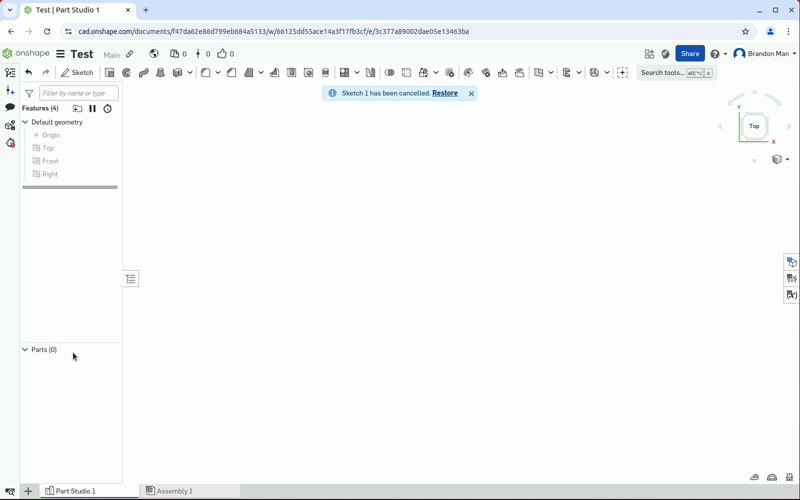
key(space)
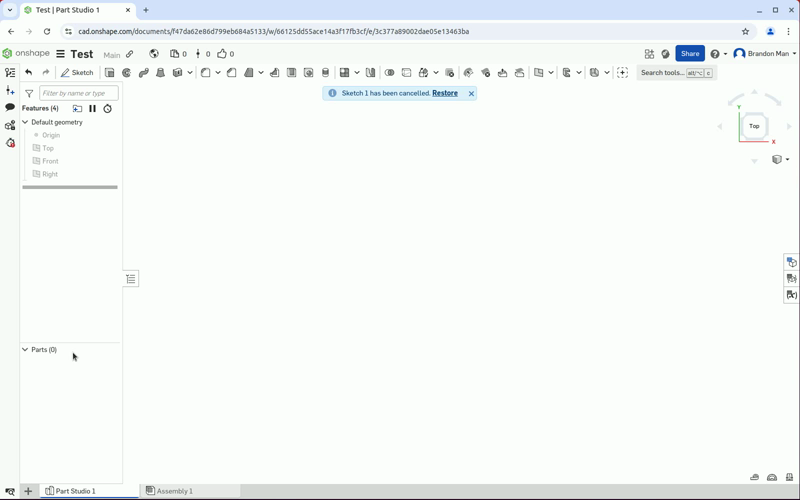
key_down(shift)
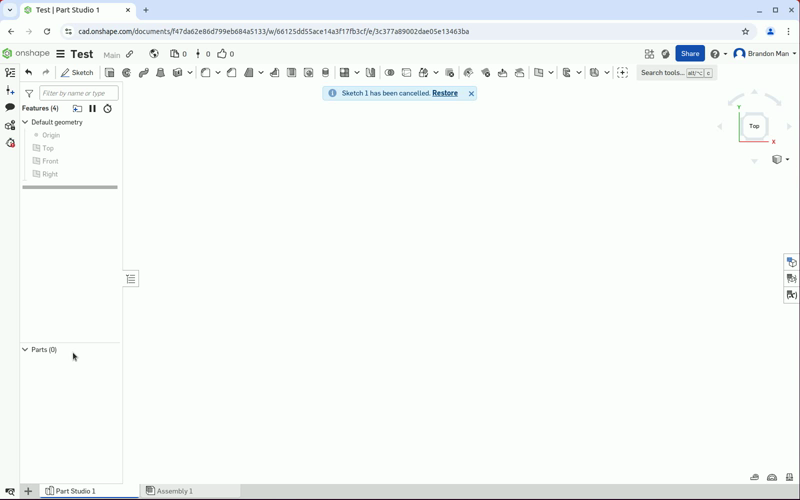
key(up)
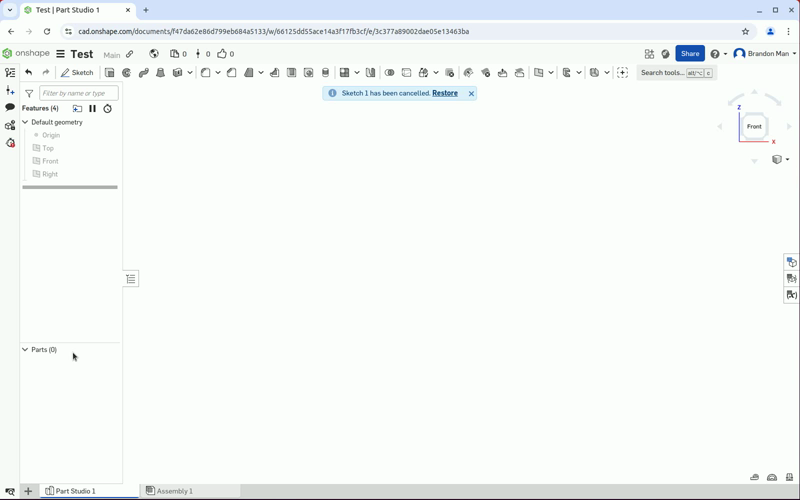
key_up(shift)
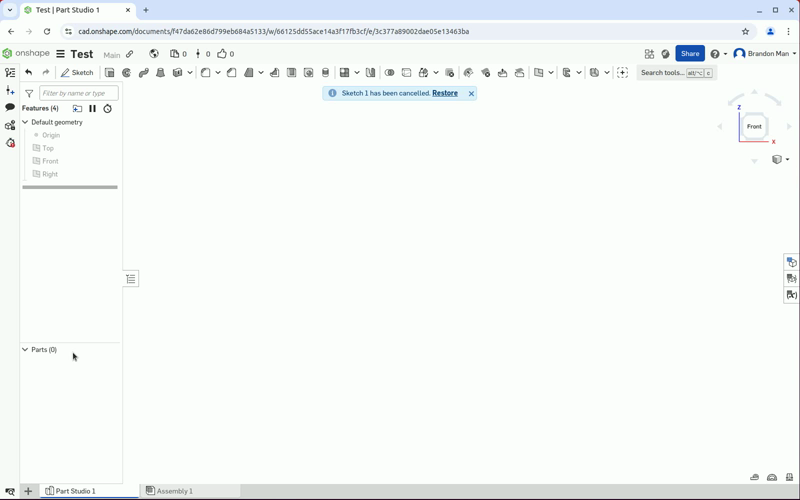
mouse_move(73, 352)
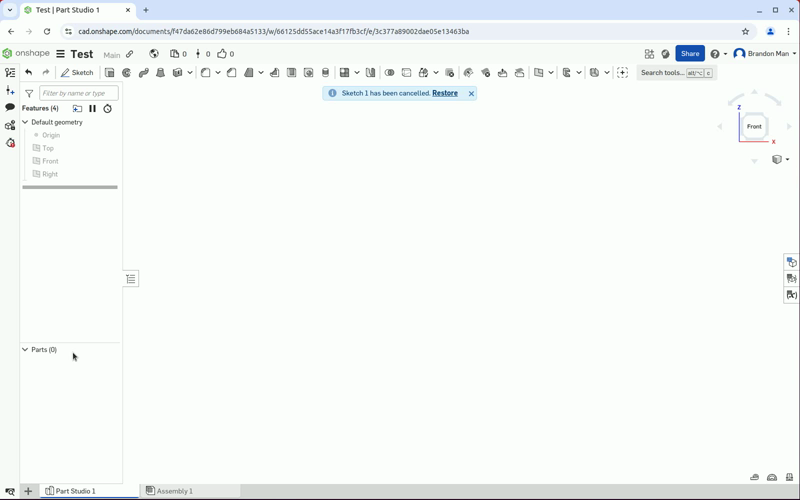
key(shift+y)
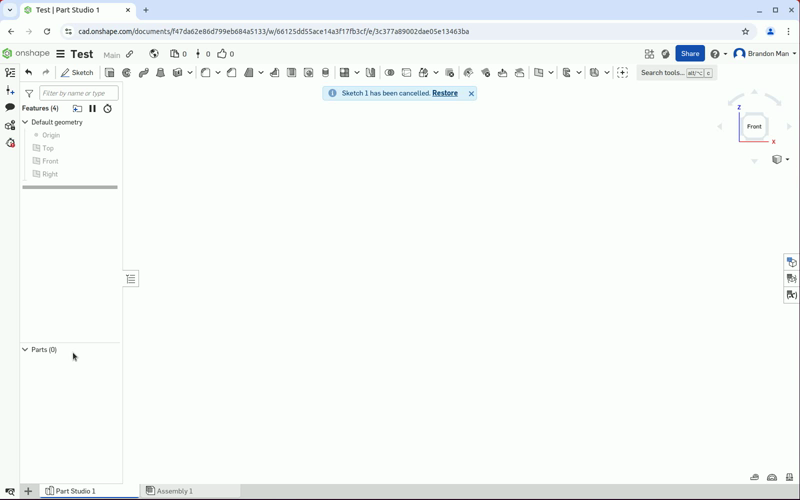
key(shift+s)
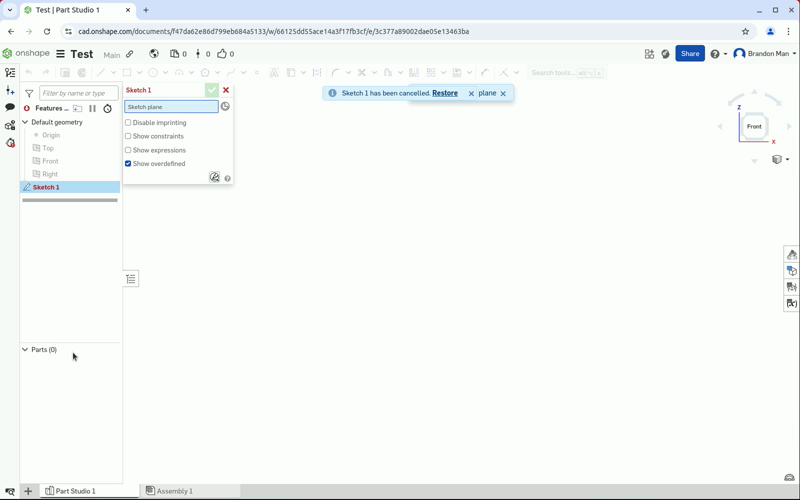
mouse_move(73, 163)
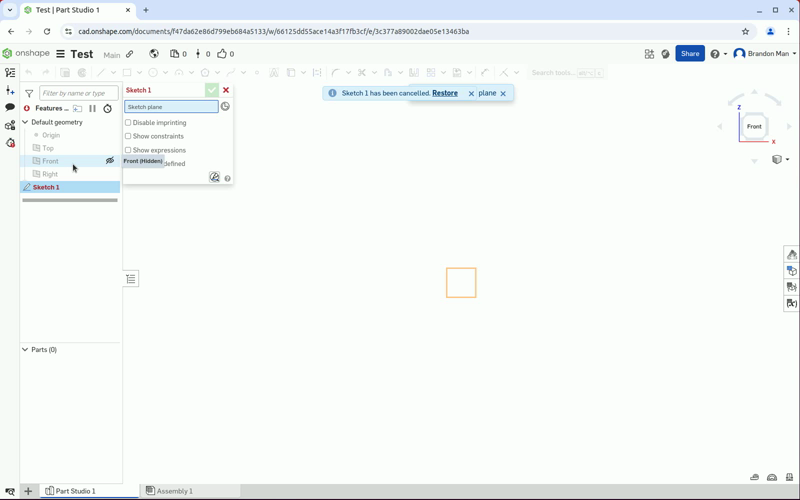
click(73, 163)
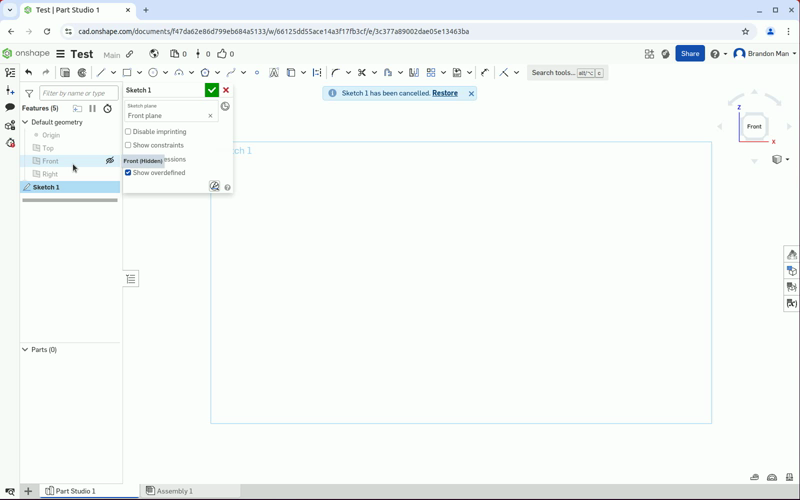
mouse_move(73, 352)
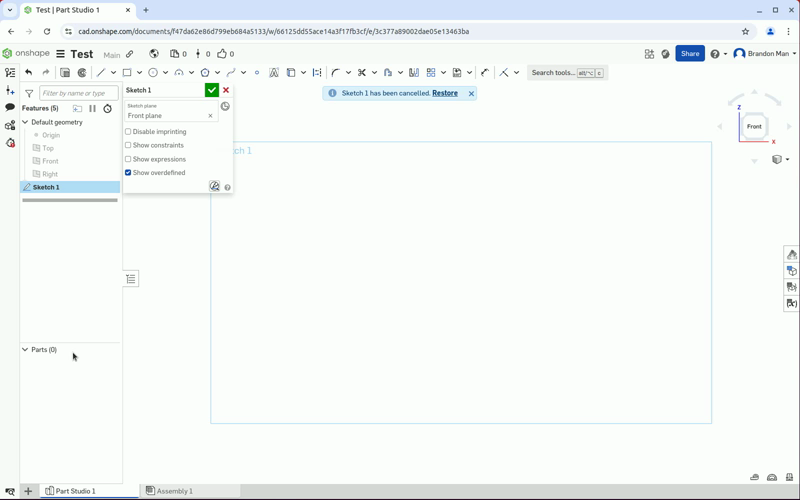
key(y)
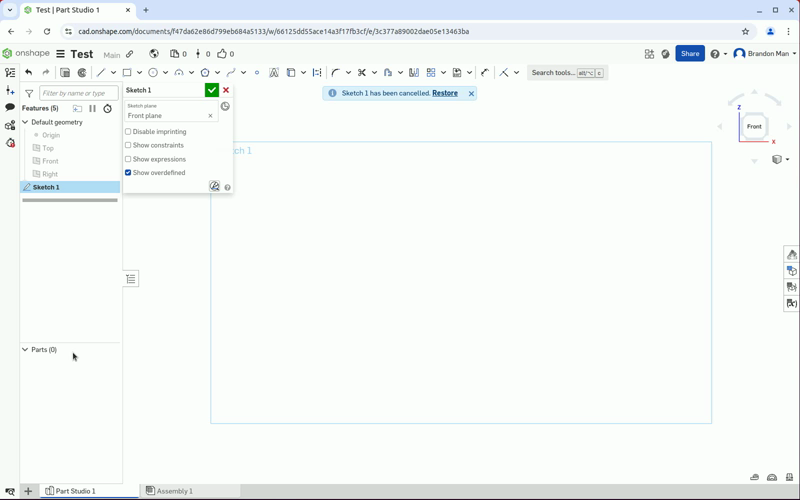
key(l)
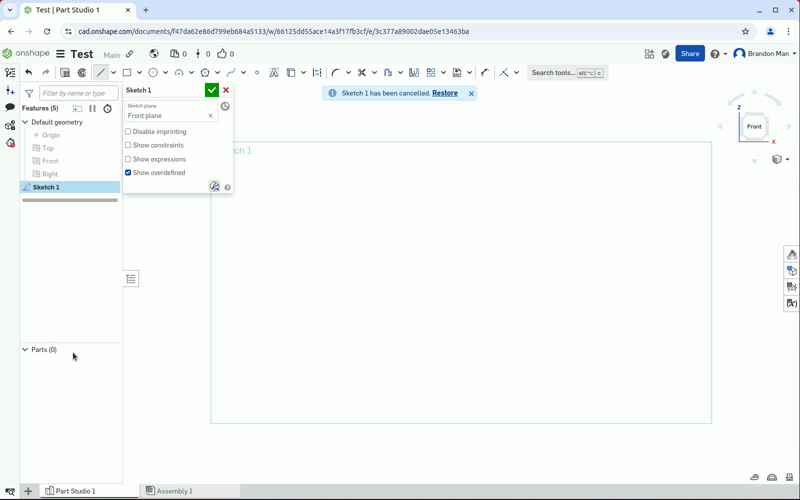
key_down(shift)
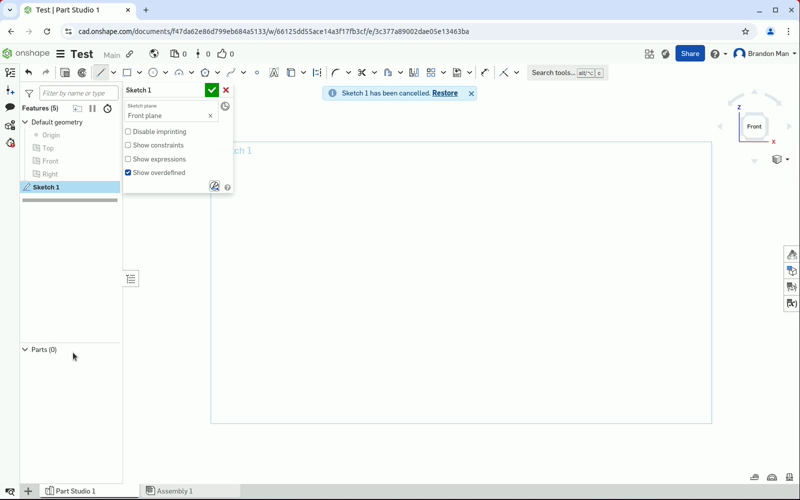
mouse_move(348, 282)
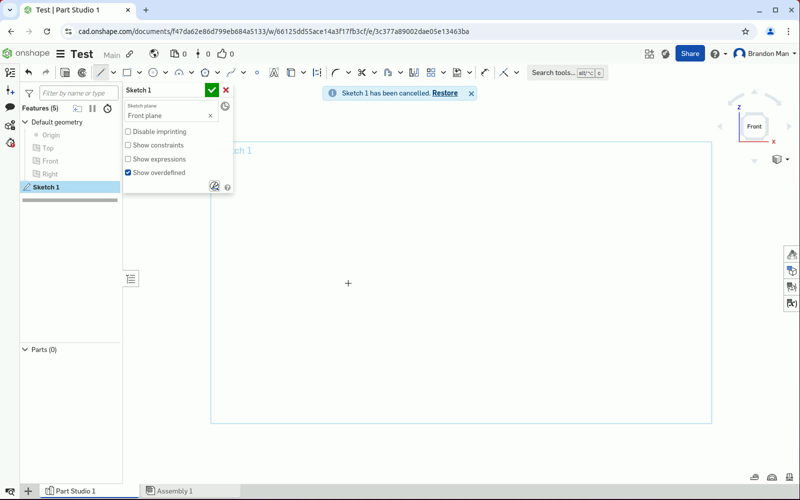
click(348, 282)
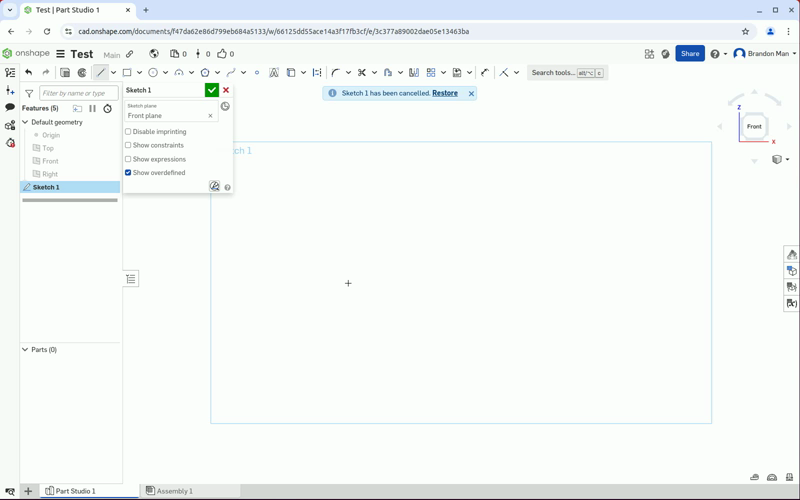
key_up(shift)
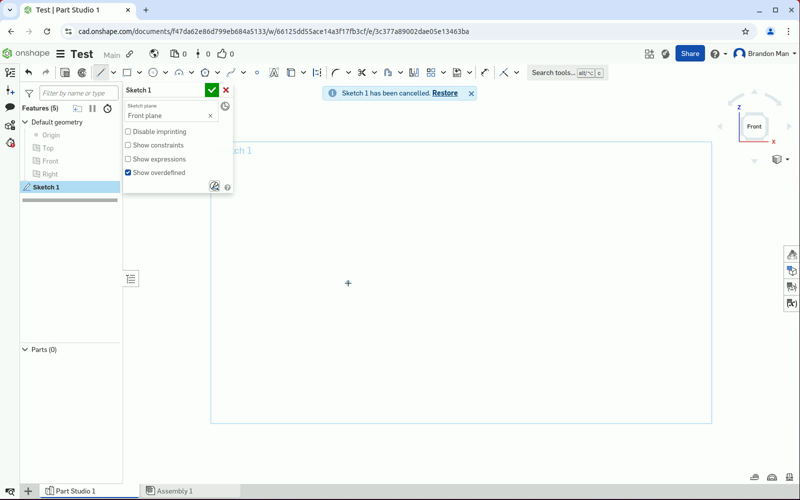
key_down(shift)
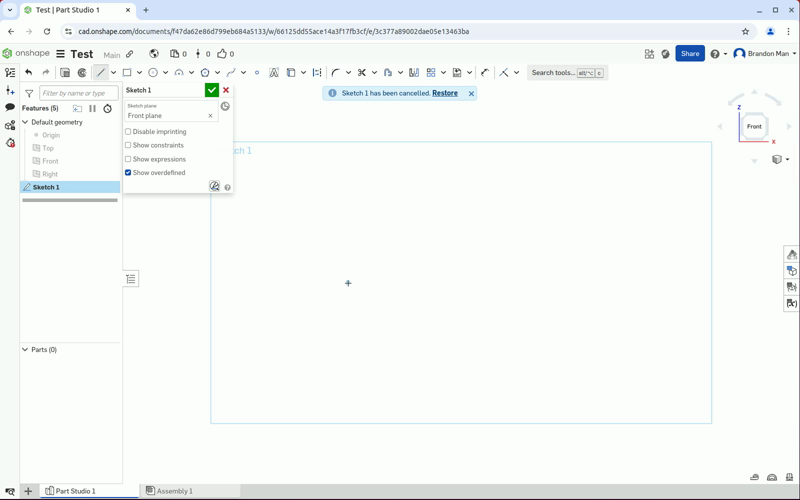
mouse_move(460, 282)
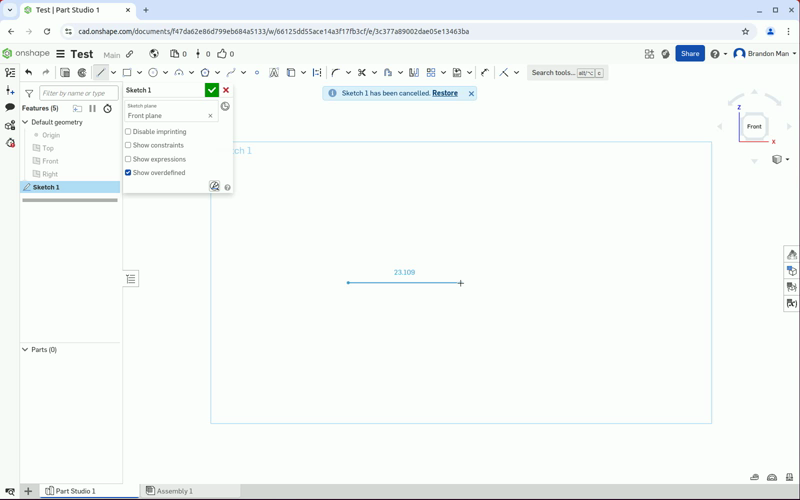
click(460, 282)
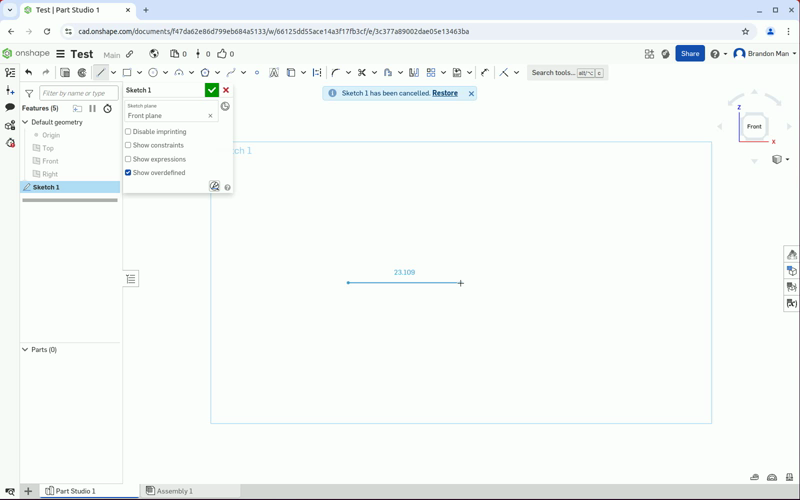
key_up(shift)
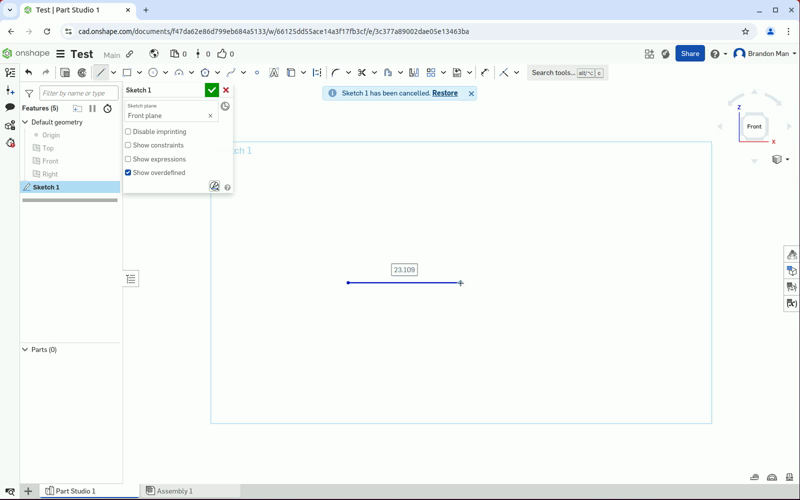
key_down(shift)
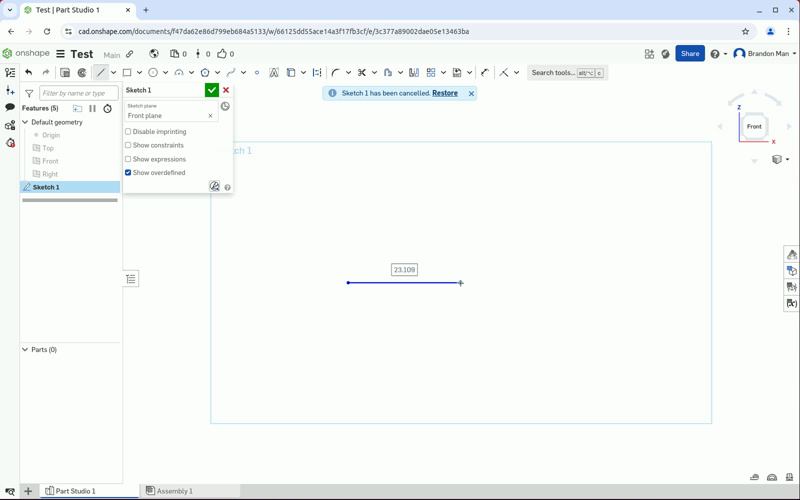
mouse_move(490, 282)
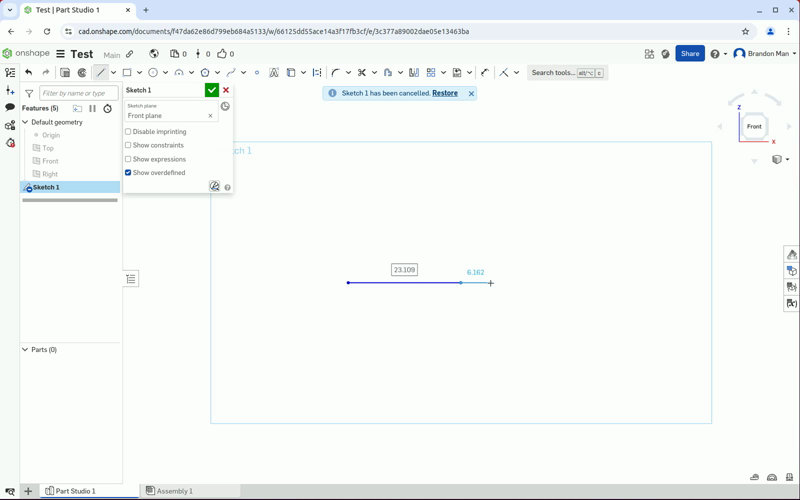
mouse_move(460, 226)
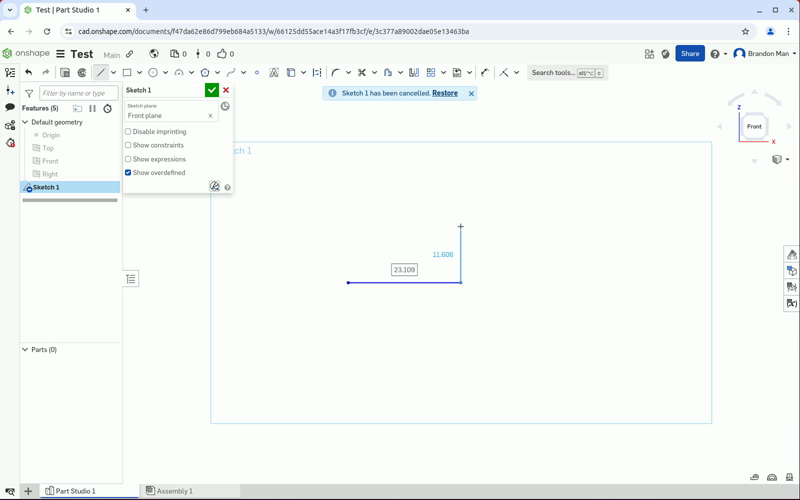
click(460, 226)
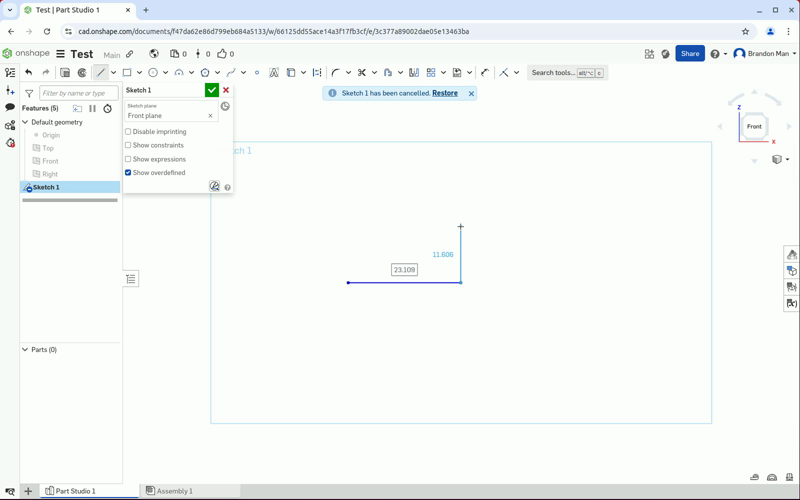
key_up(shift)
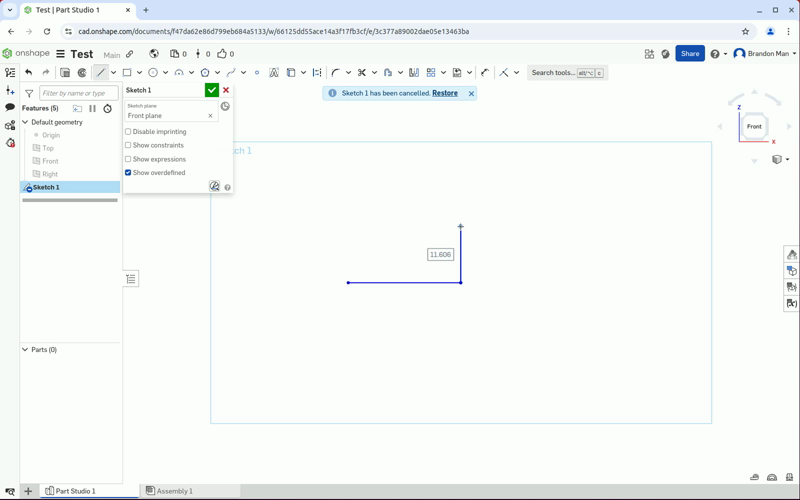
key_down(shift)
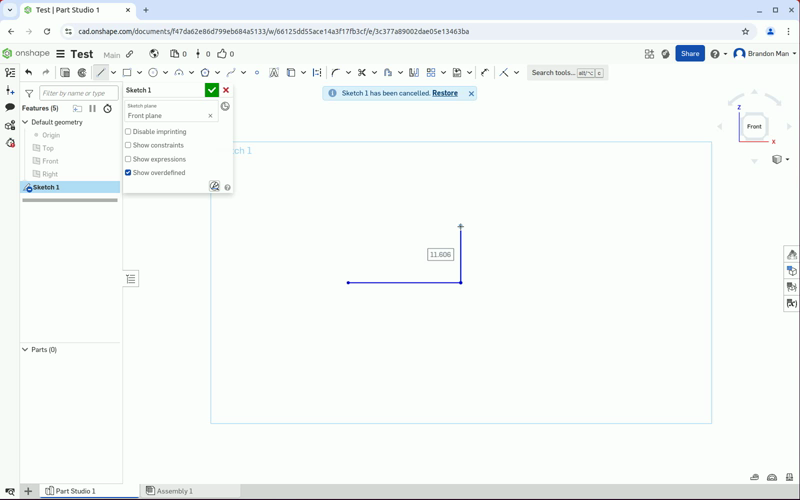
mouse_move(490, 226)
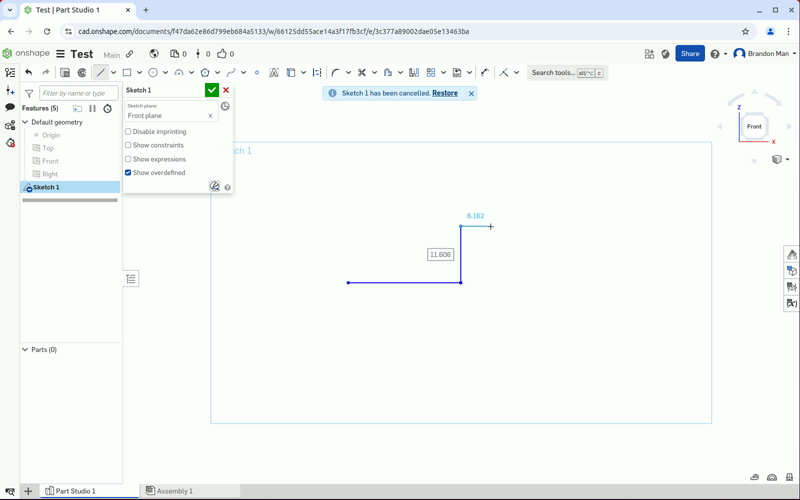
mouse_move(404, 226)
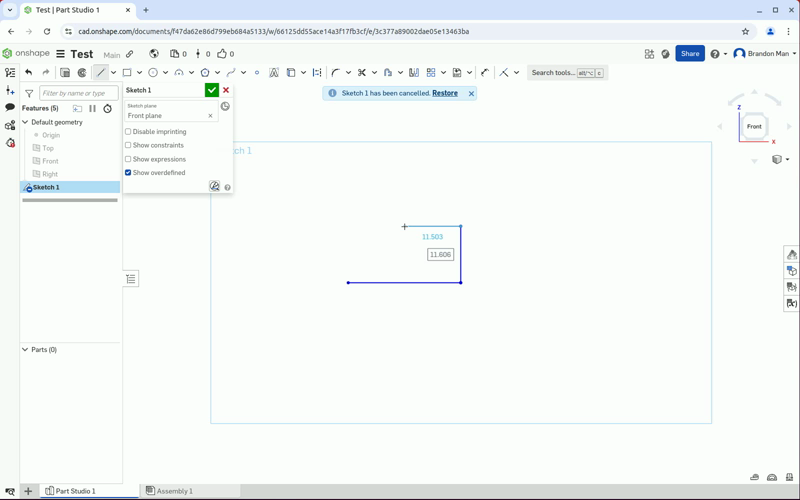
click(404, 226)
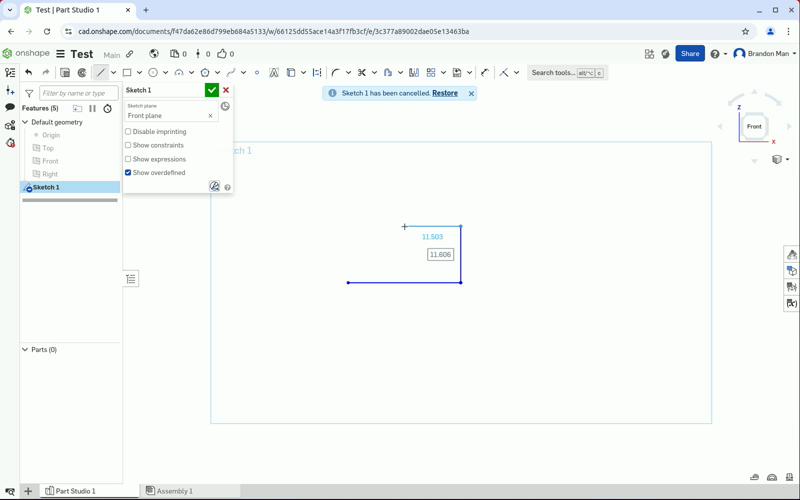
key_up(shift)
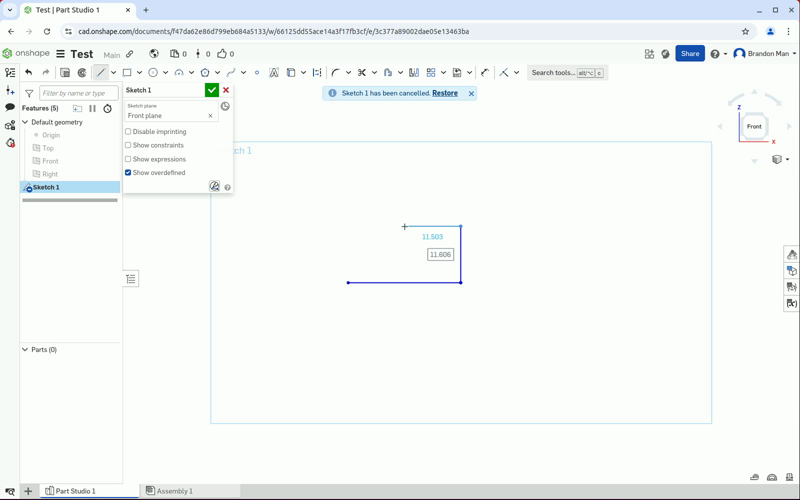
key_down(shift)
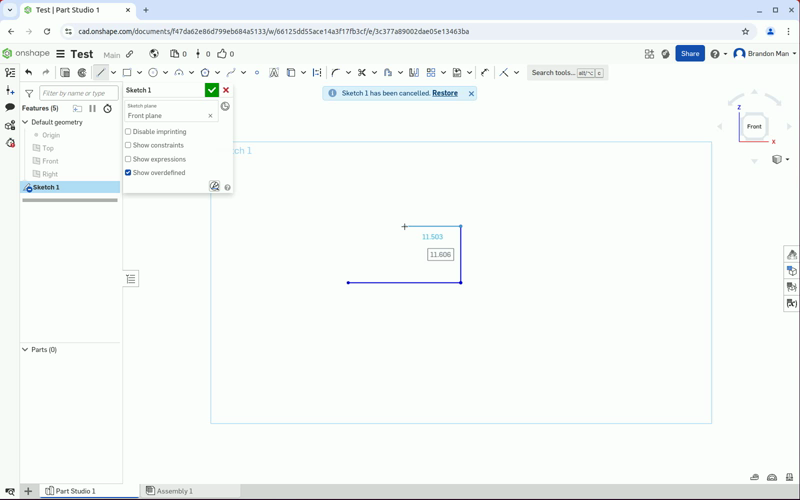
mouse_move(434, 226)
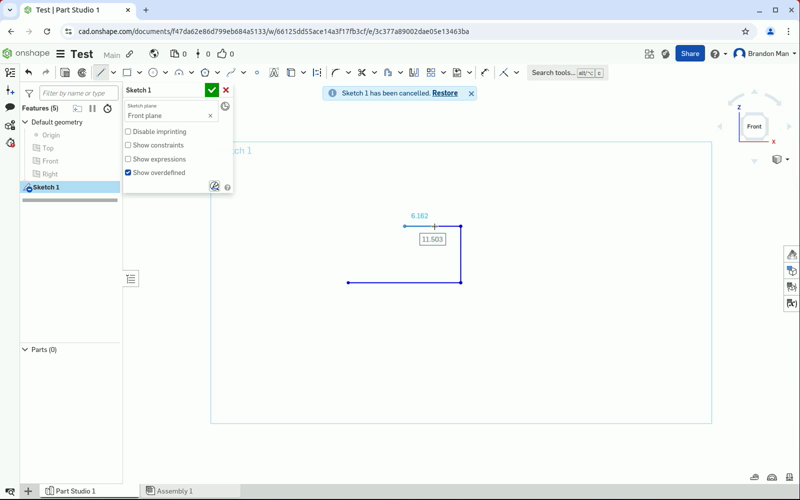
mouse_move(404, 170)
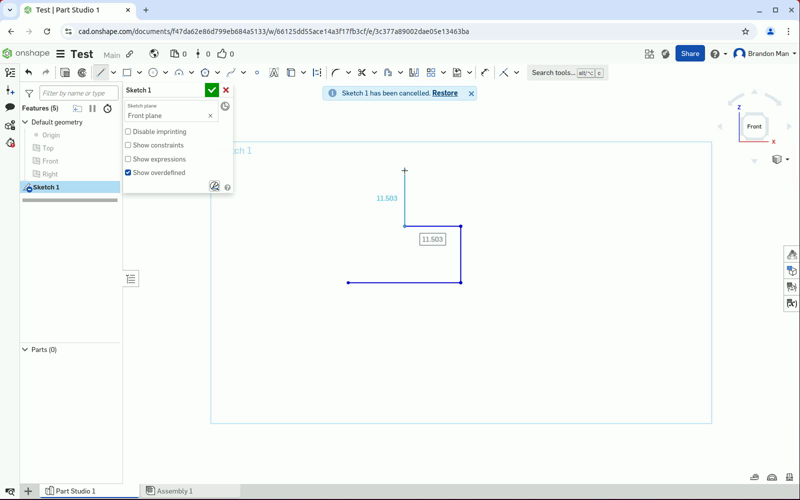
click(404, 170)
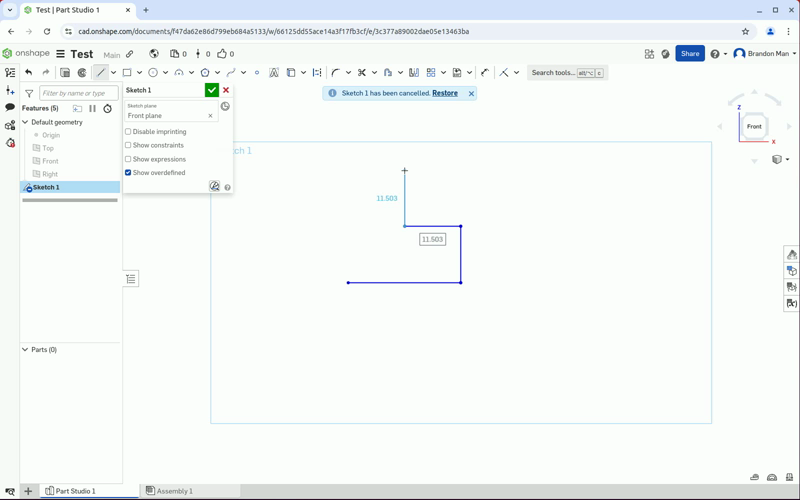
key_up(shift)
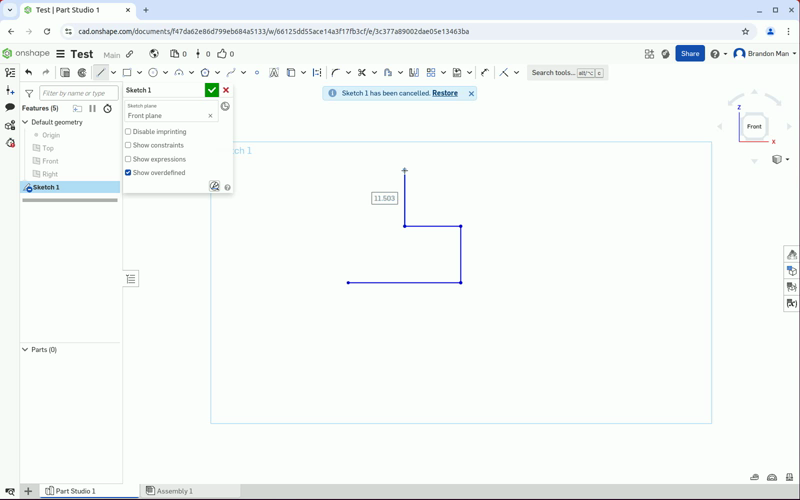
key_down(shift)
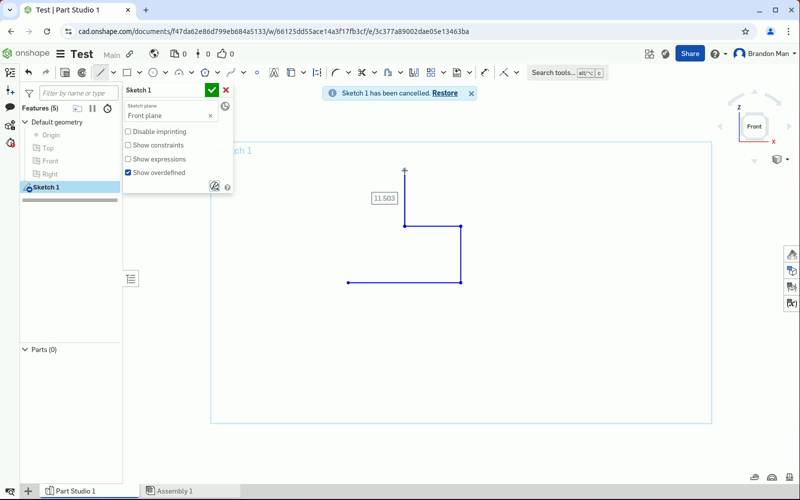
mouse_move(434, 170)
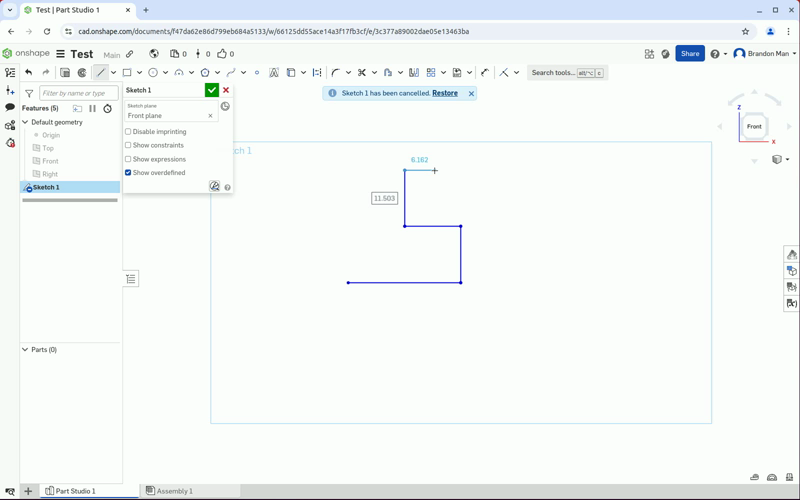
mouse_move(348, 170)
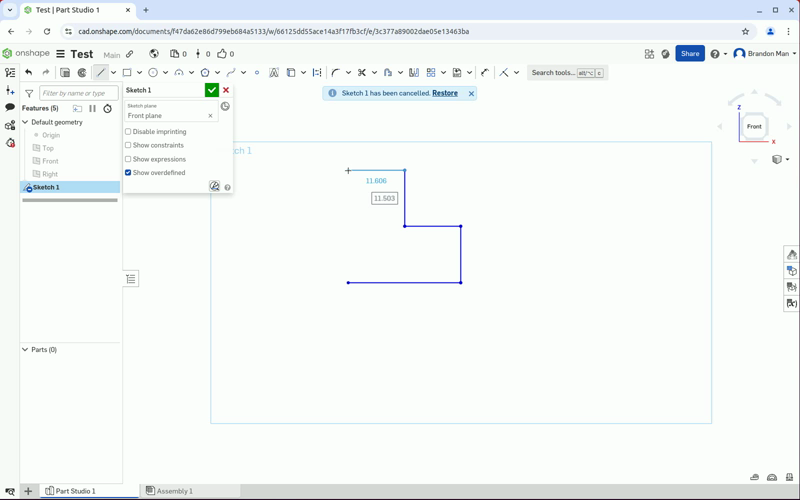
click(348, 170)
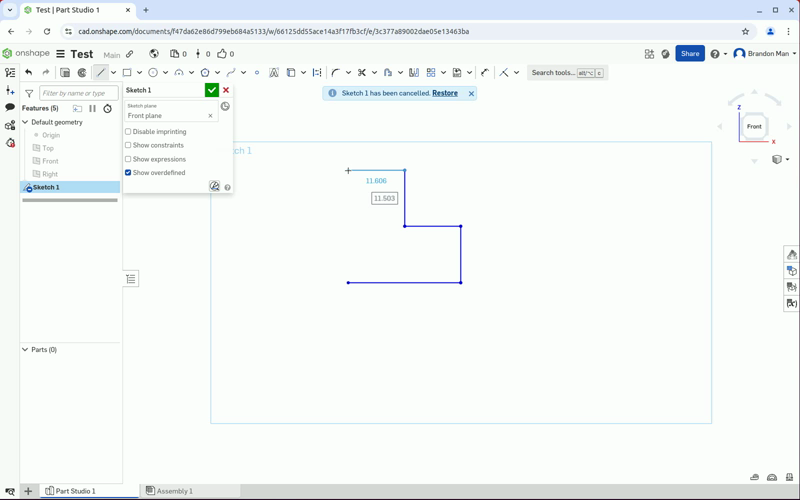
key_up(shift)
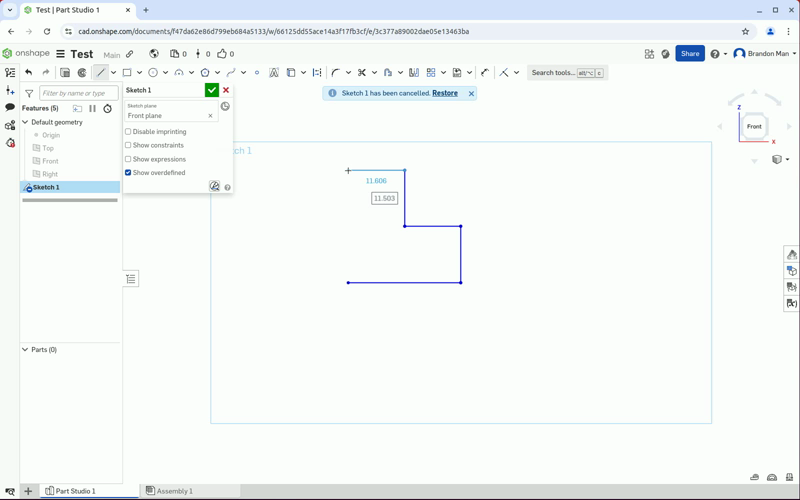
key_down(shift)
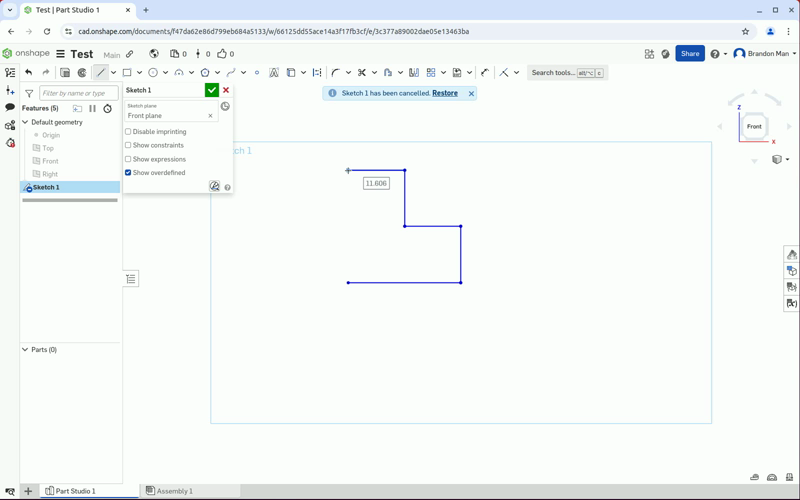
mouse_move(348, 282)
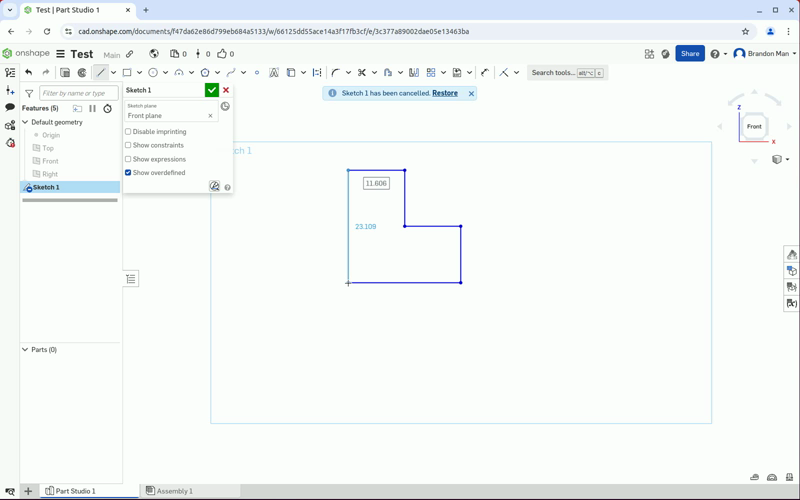
key_up(shift)
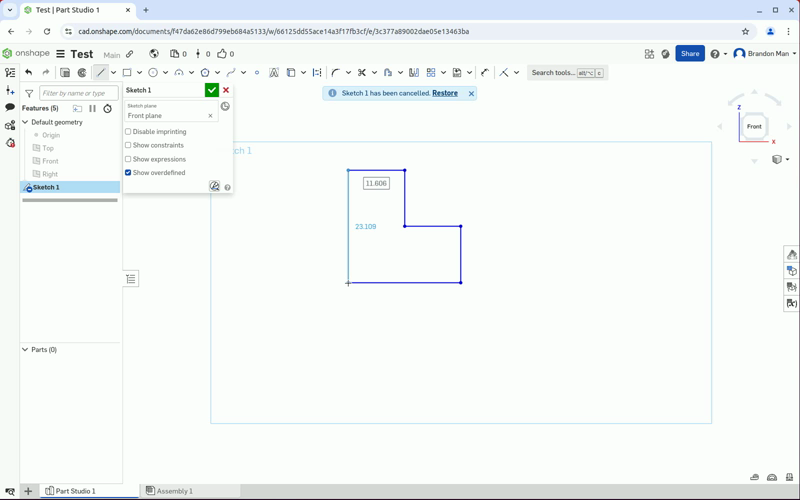
click(348, 282)
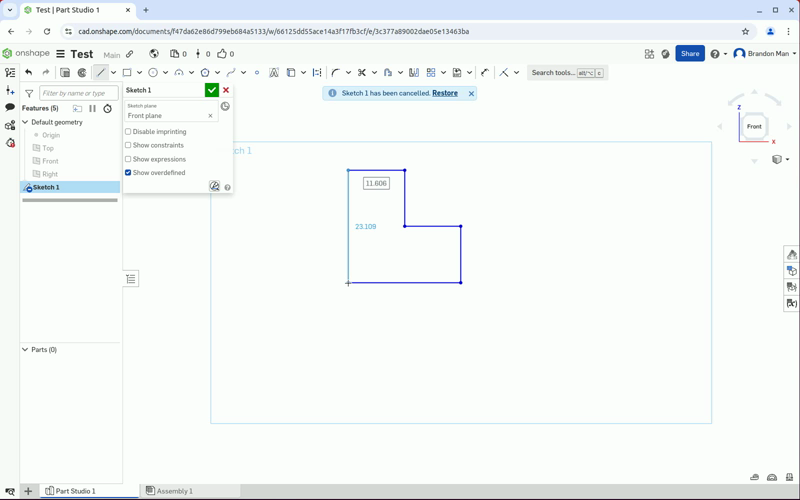
key(esc)
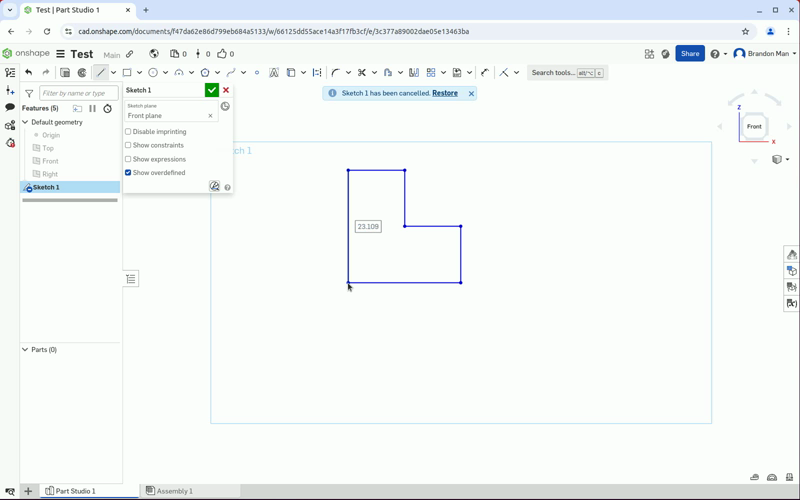
mouse_move(419, 261)
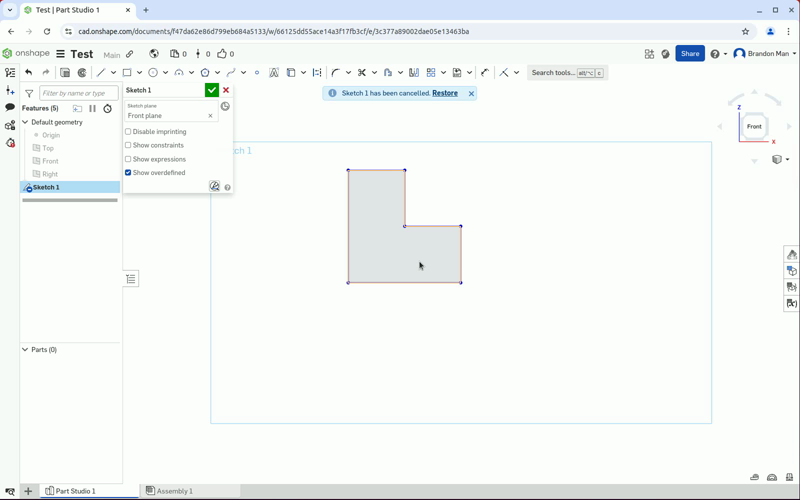
click(419, 261)
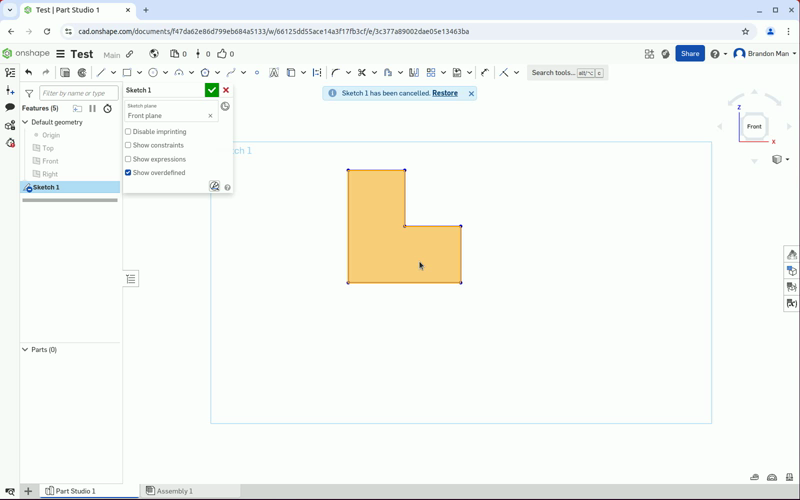
mouse_move(73, 352)
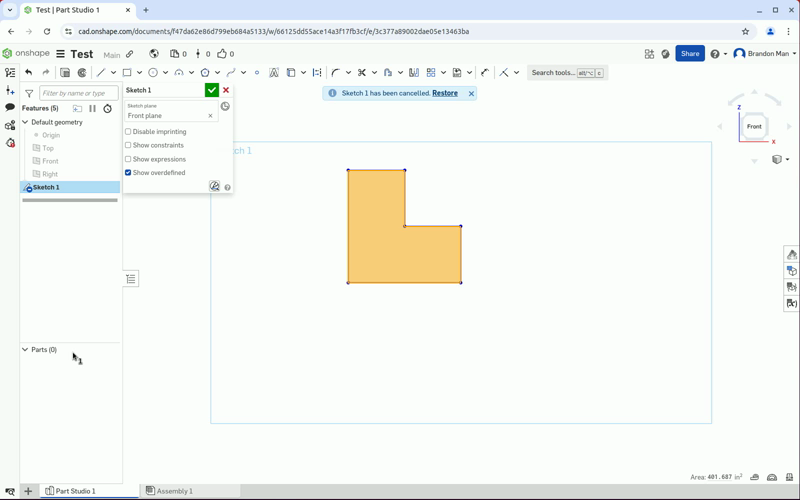
key(shift+y)
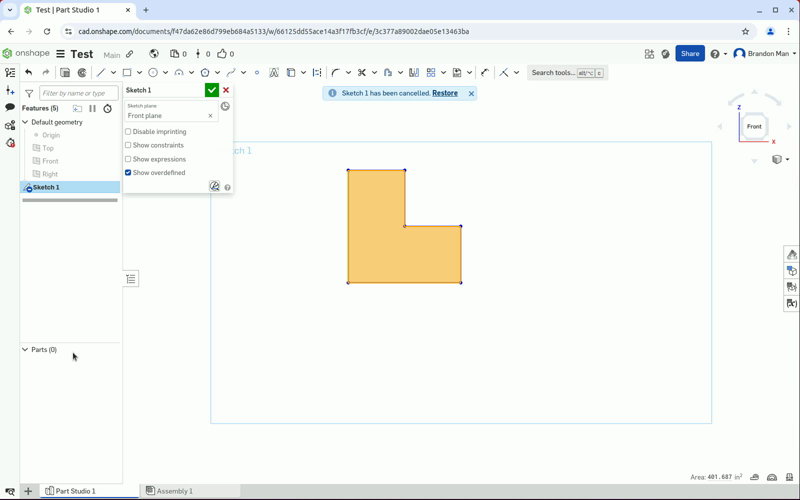
key(shift+e)
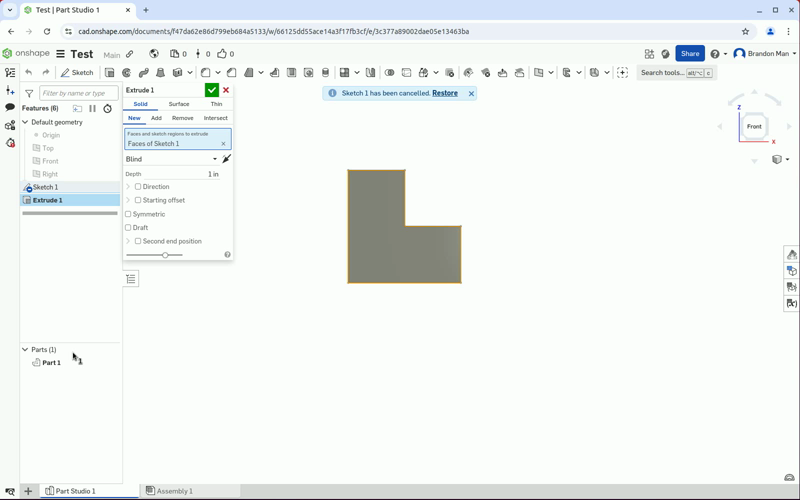
mouse_move(143, 106)
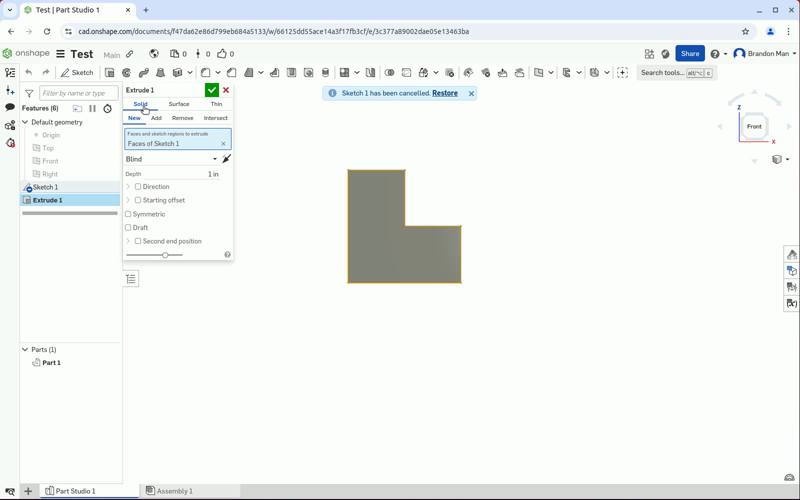
click(143, 106)
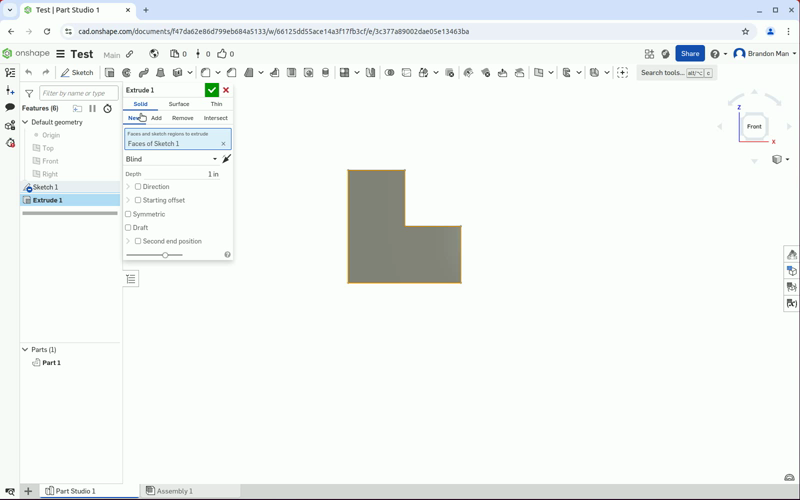
mouse_move(137, 120)
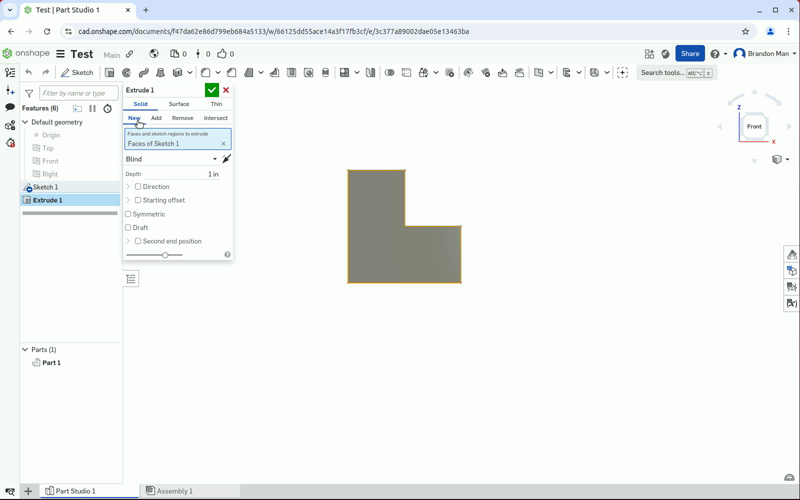
click(137, 120)
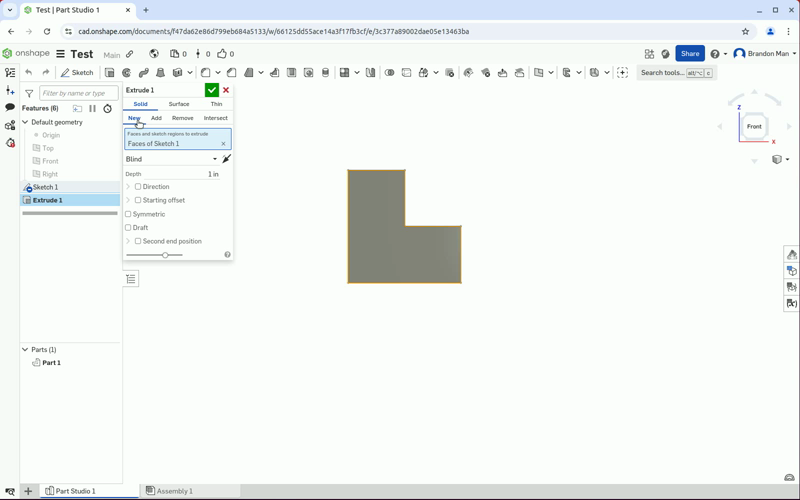
key(tab, 4)
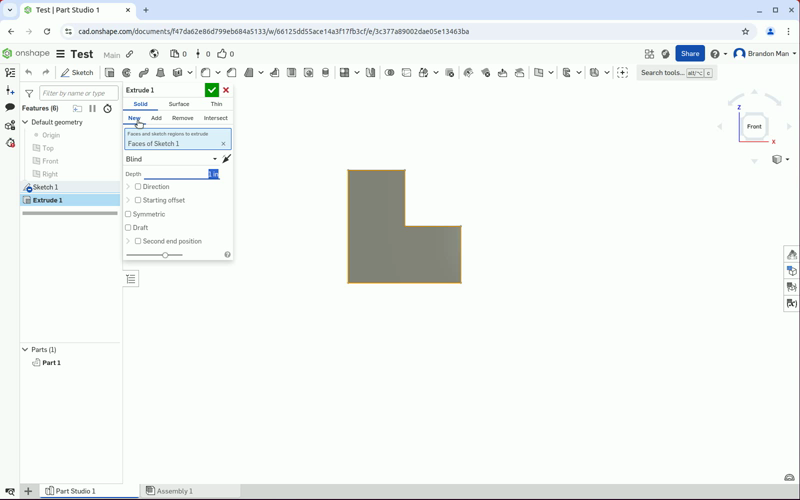
text(23.108)
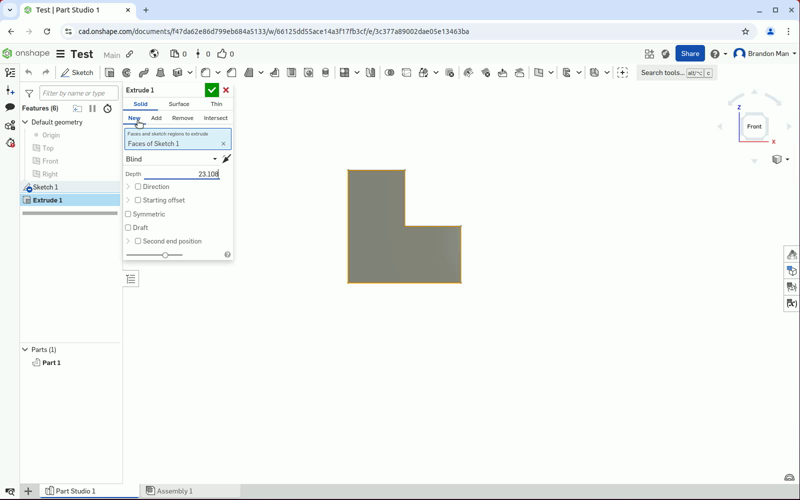
key(enter)
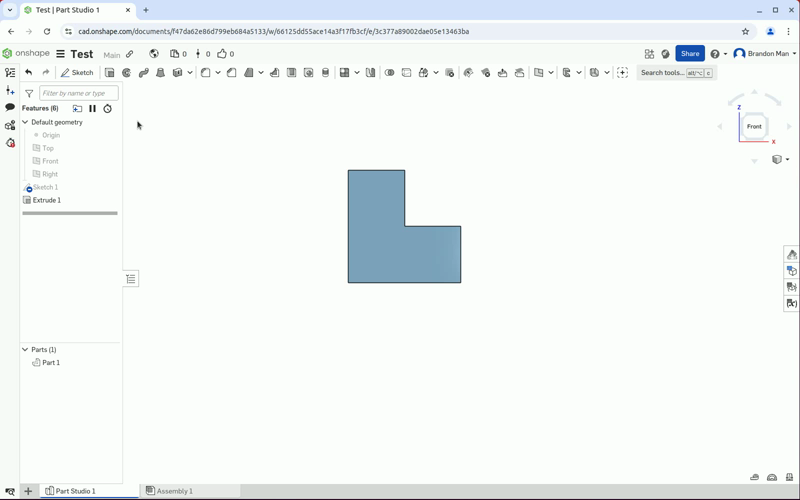
key(shift+h)
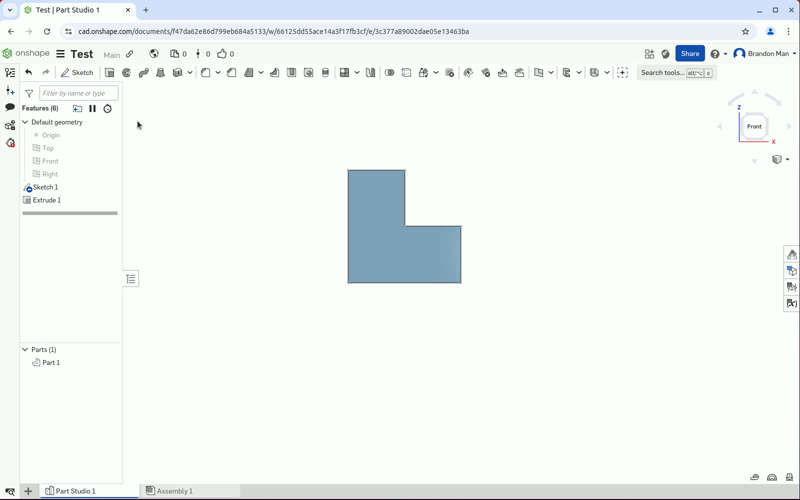
key(shift+h)
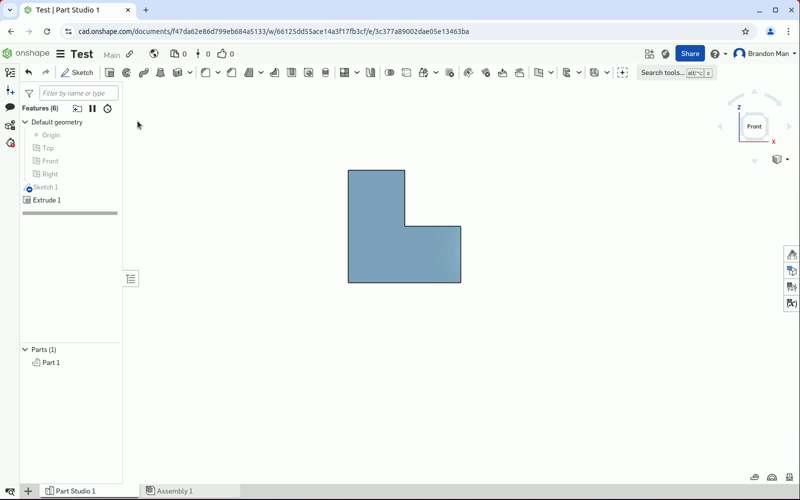
mouse_move(73, 189)
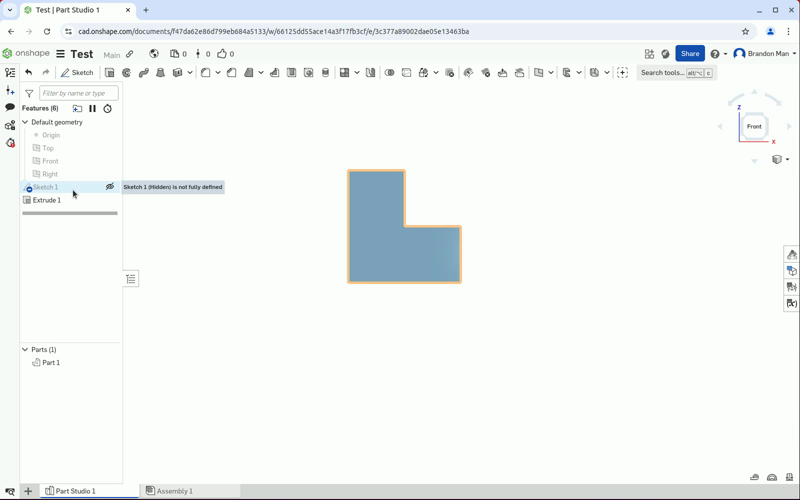
click(73, 189)
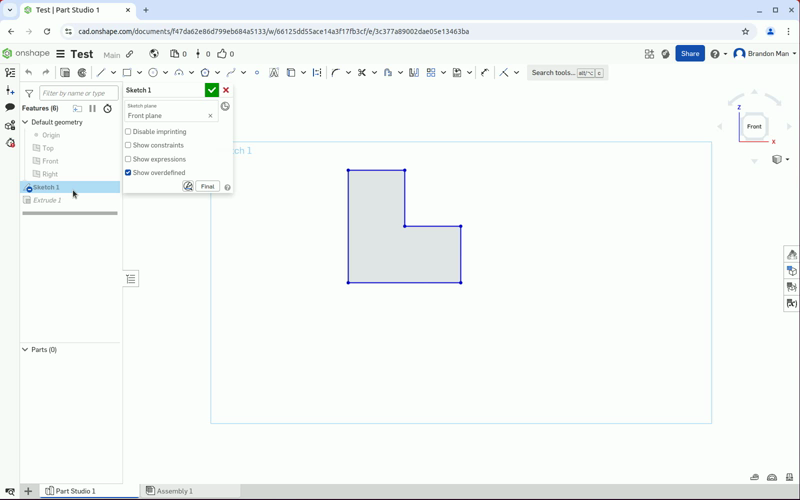
mouse_move(229, 92)
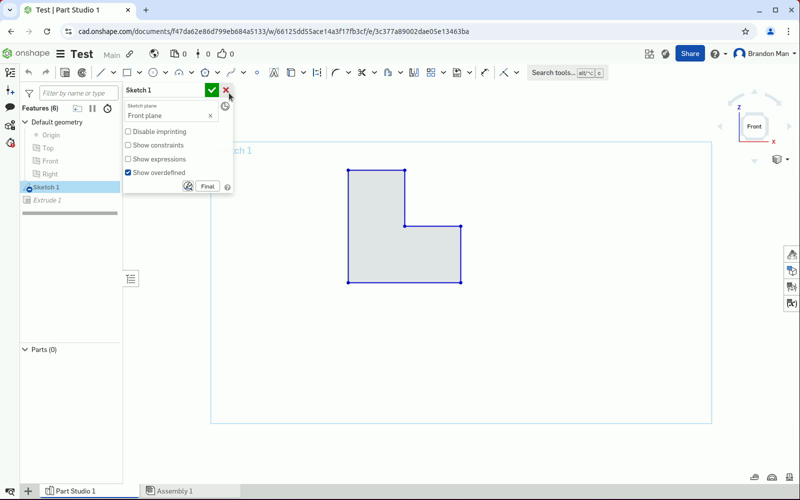
click(229, 92)
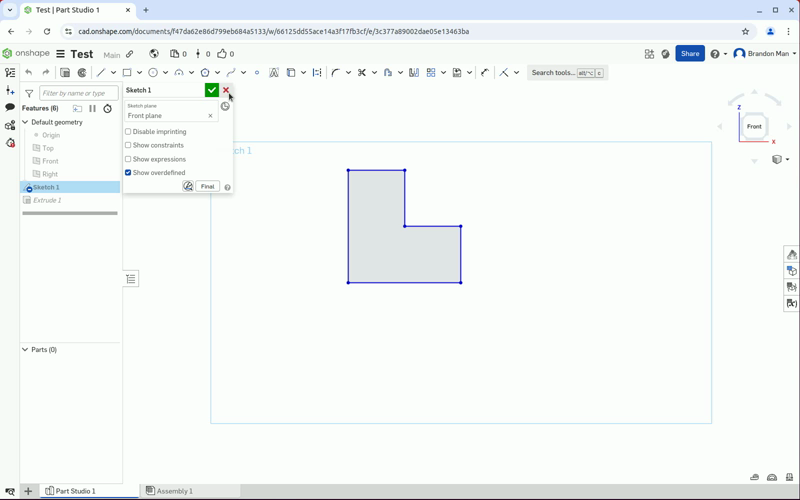
key(shift+s)
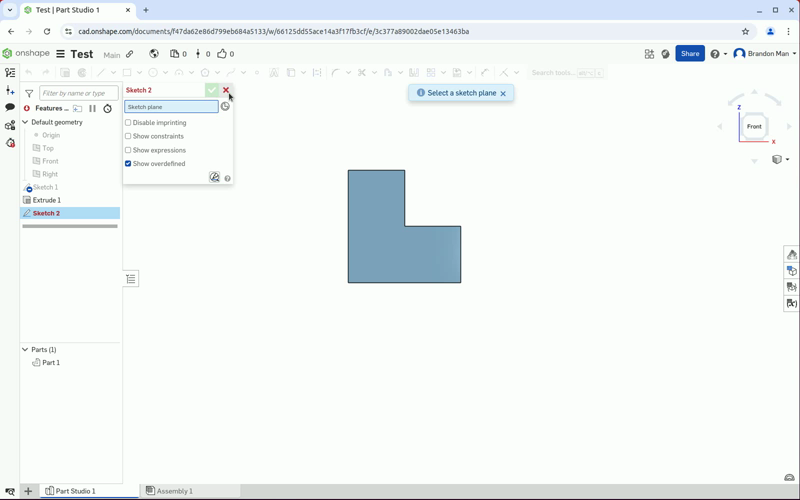
mouse_move(73, 163)
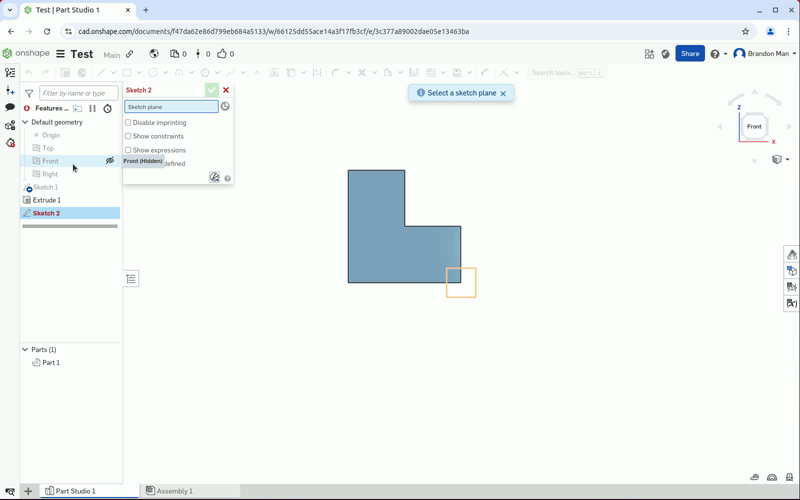
click(73, 163)
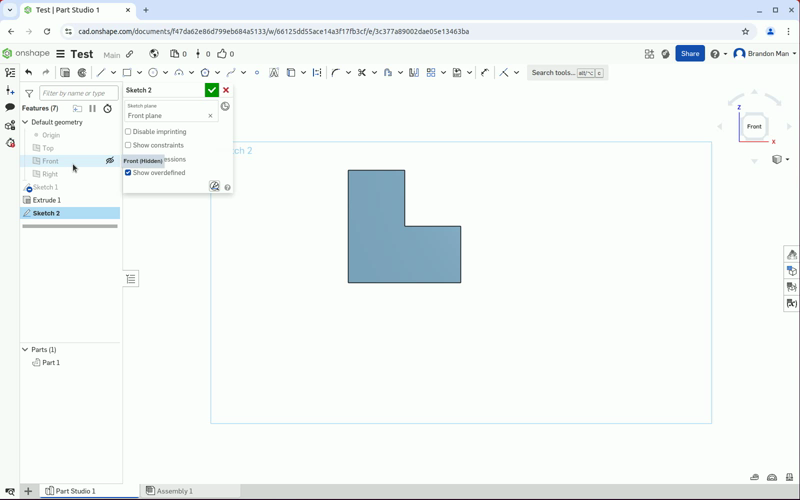
mouse_move(73, 352)
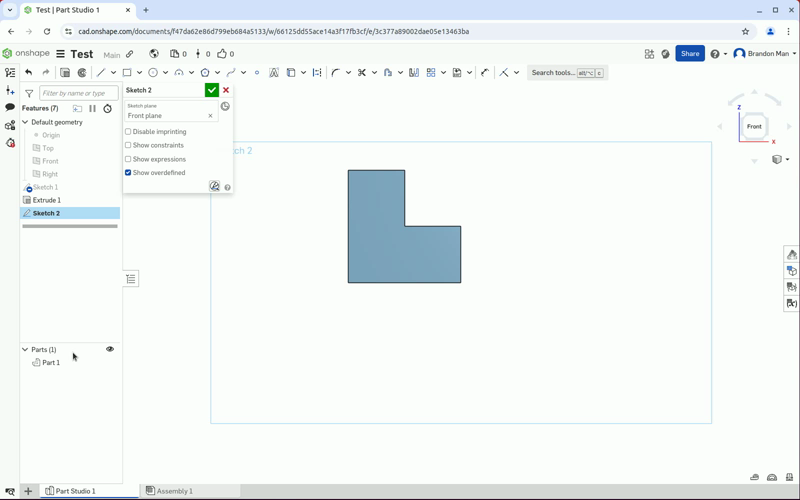
key(y)
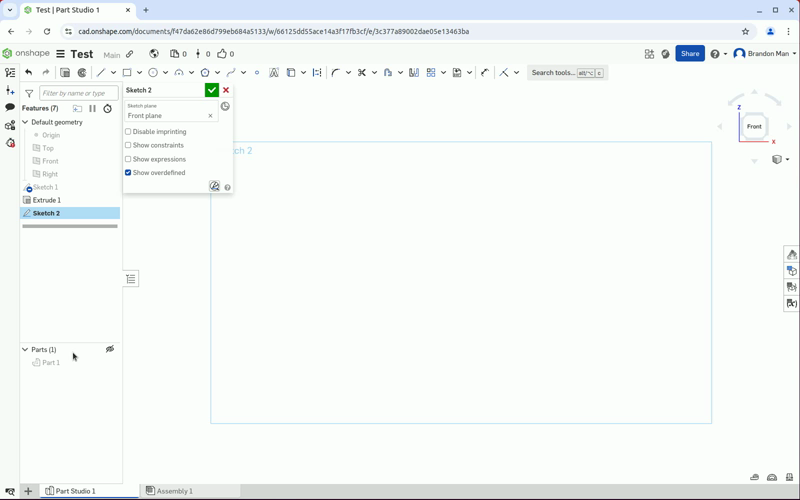
key(l)
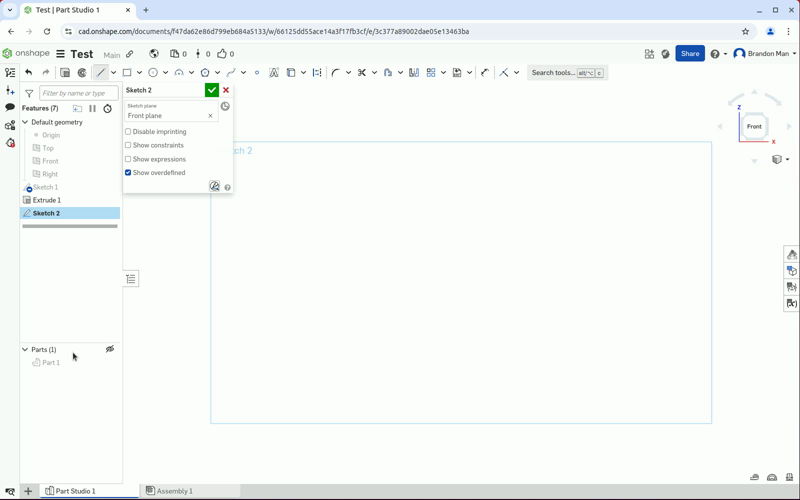
key_down(shift)
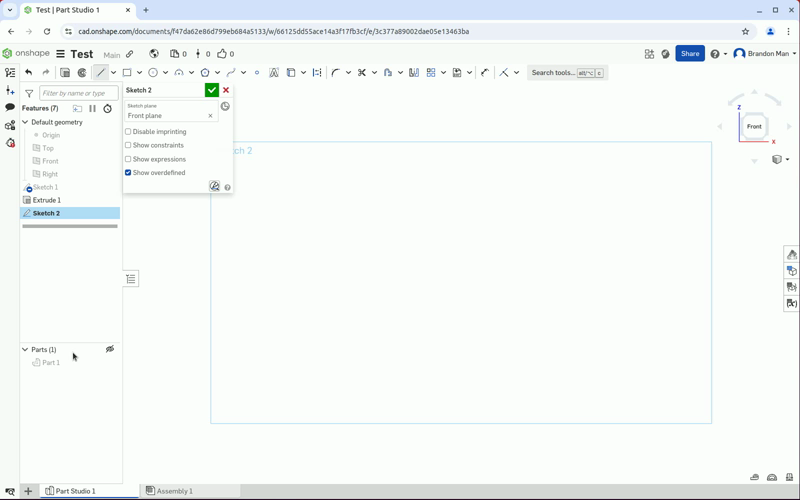
mouse_move(404, 226)
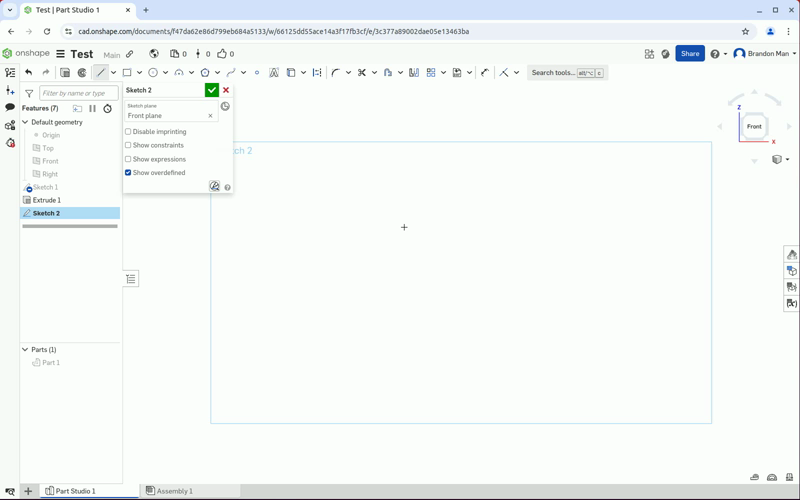
click(404, 226)
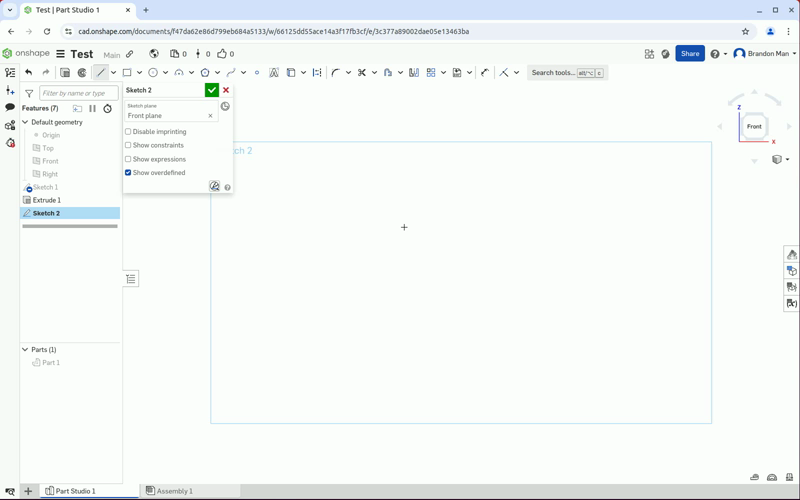
key_up(shift)
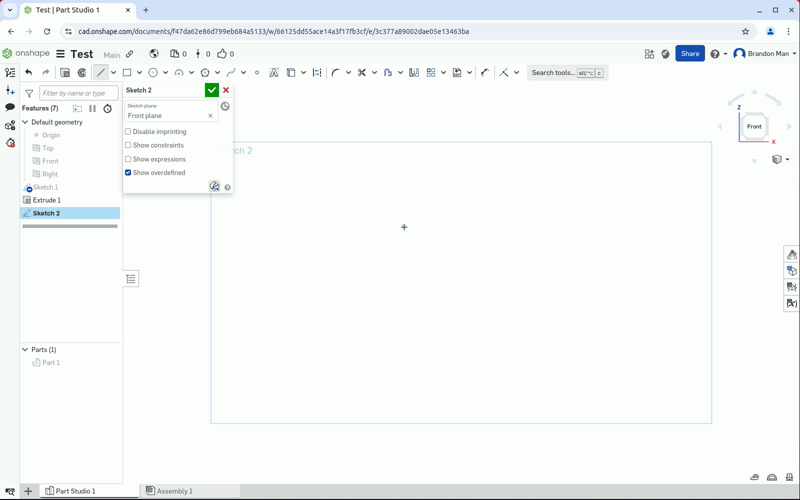
key_down(shift)
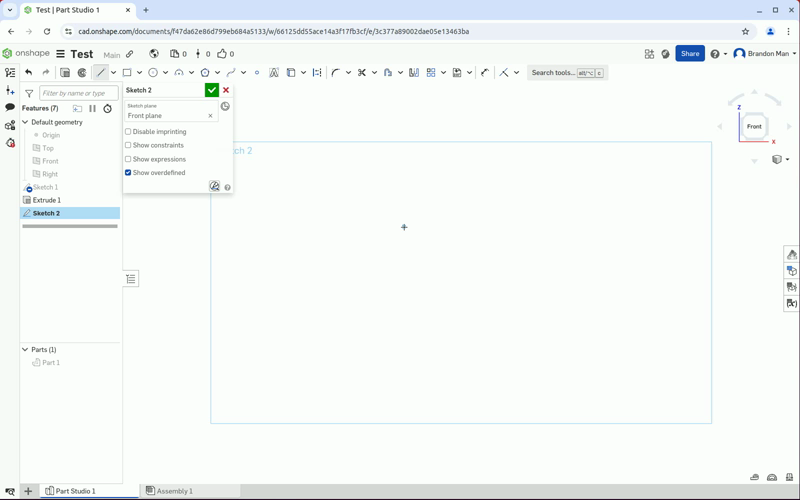
mouse_move(434, 226)
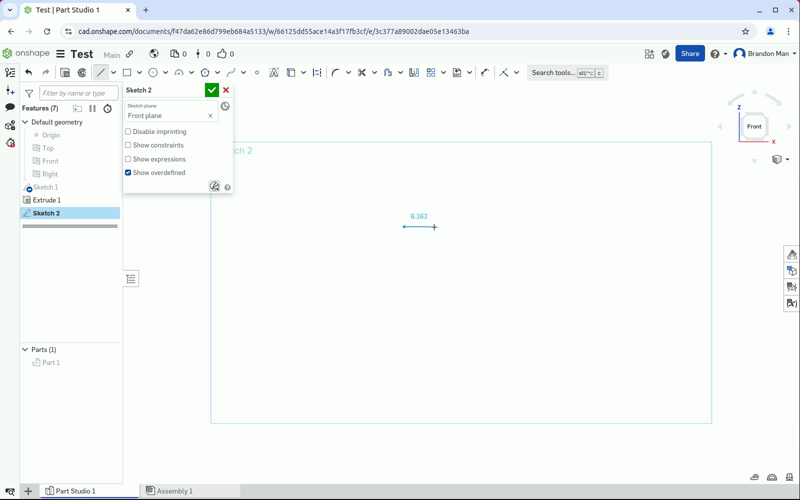
mouse_move(461, 226)
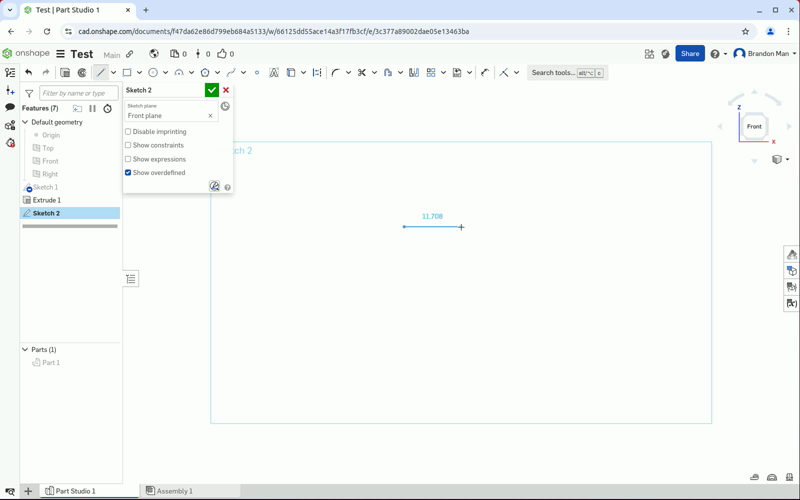
click(461, 226)
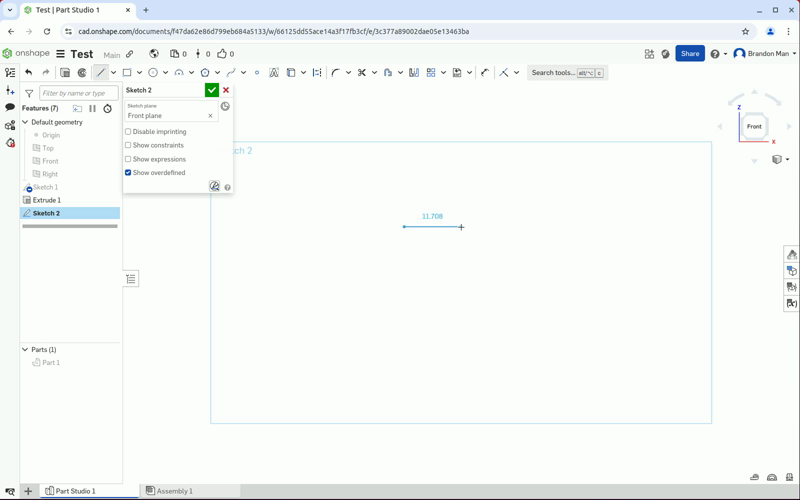
key_up(shift)
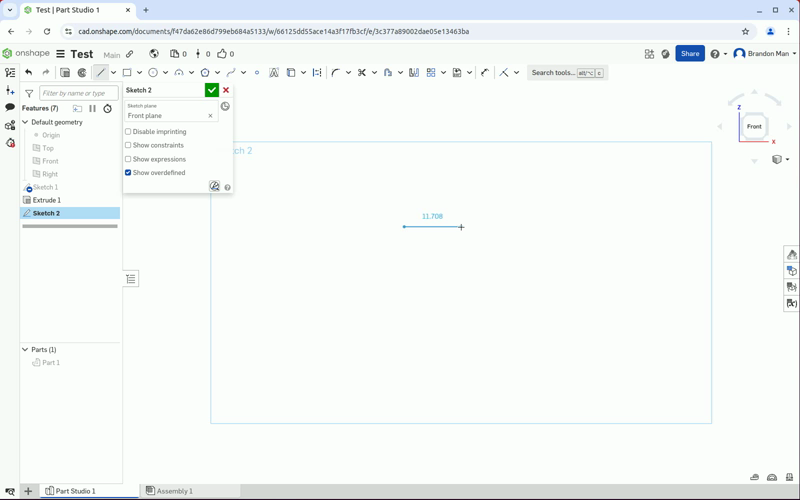
key(esc)
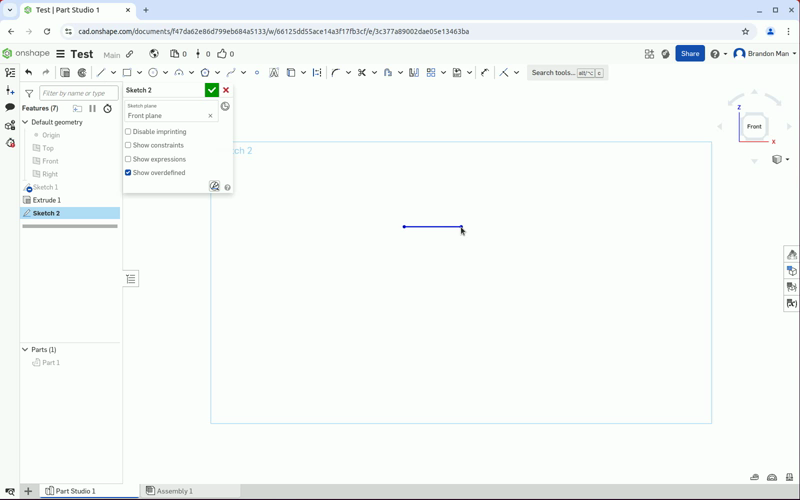
key(a)
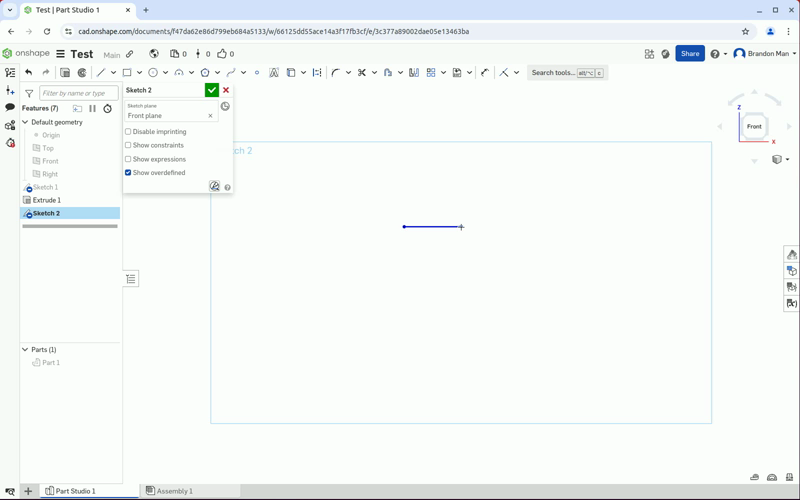
mouse_move(461, 226)
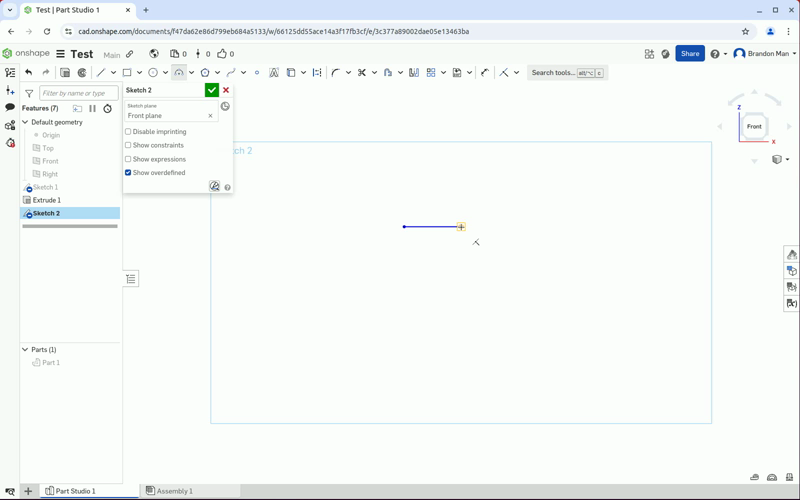
click(461, 226)
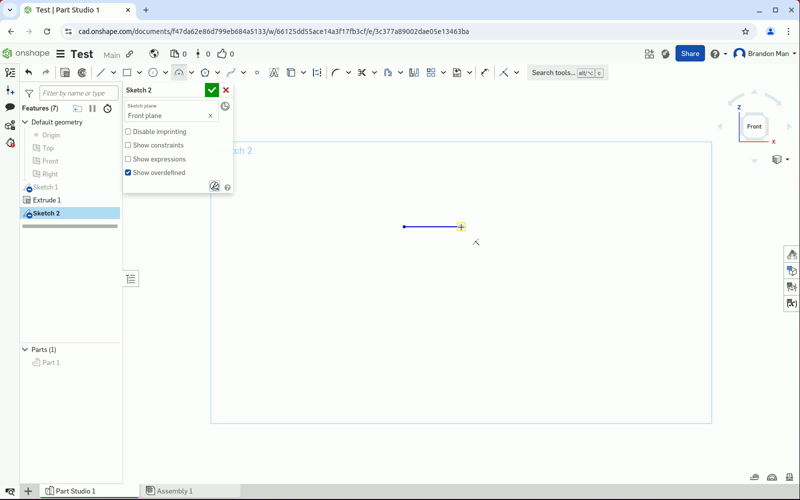
key_down(shift)
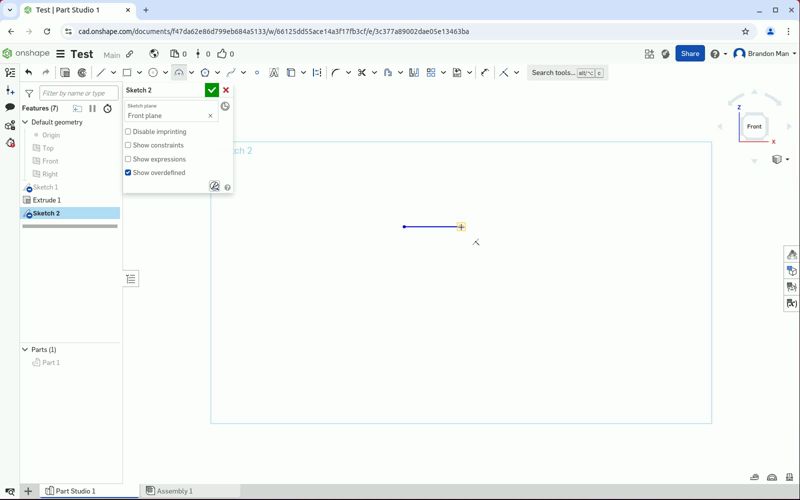
mouse_move(404, 169)
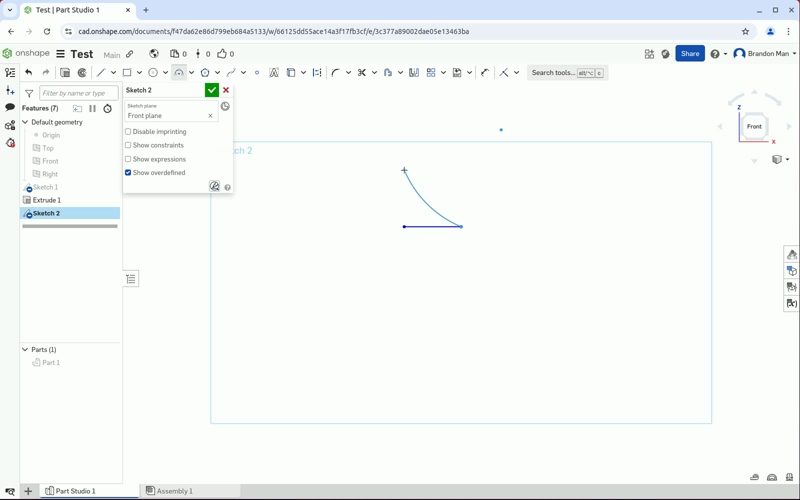
click(404, 169)
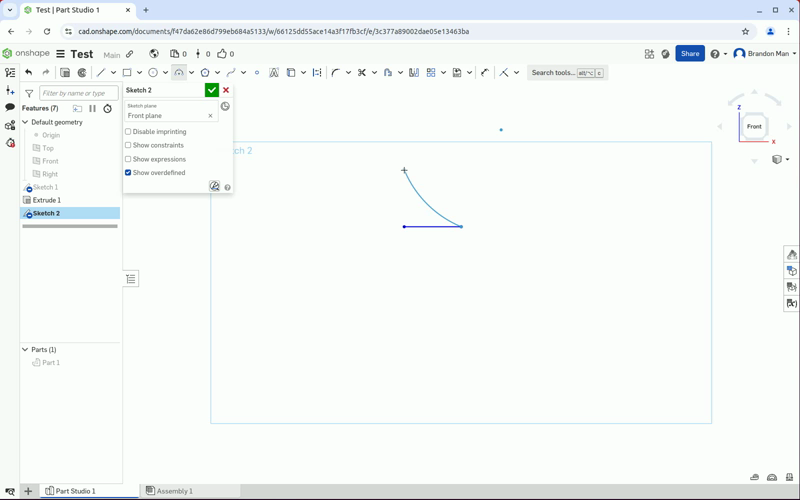
mouse_move(421, 209)
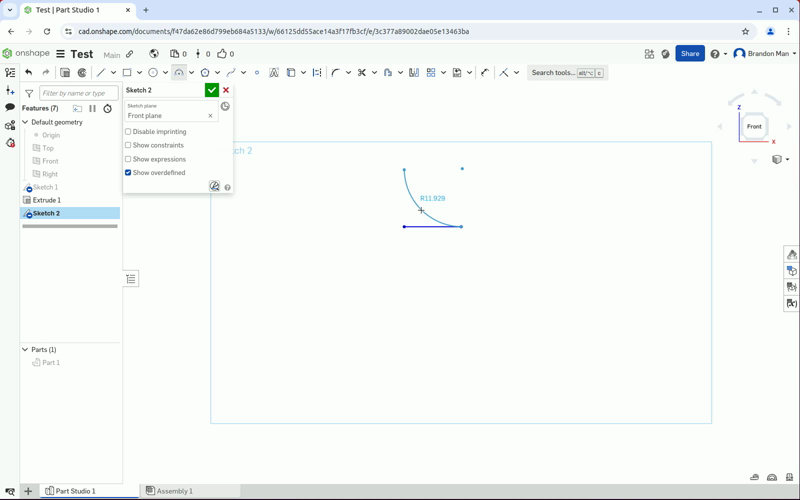
click(421, 209)
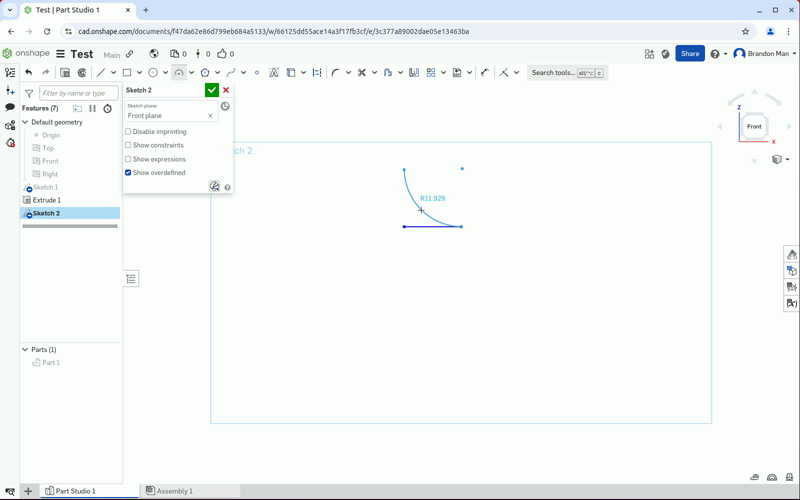
key_up(shift)
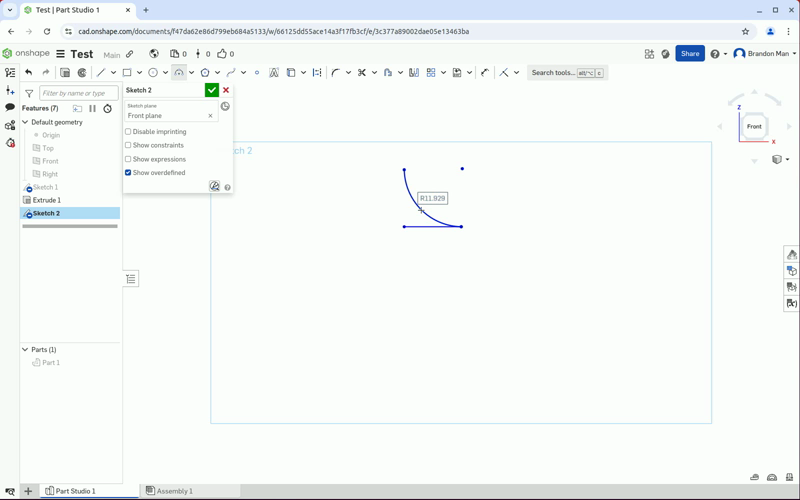
key(esc)
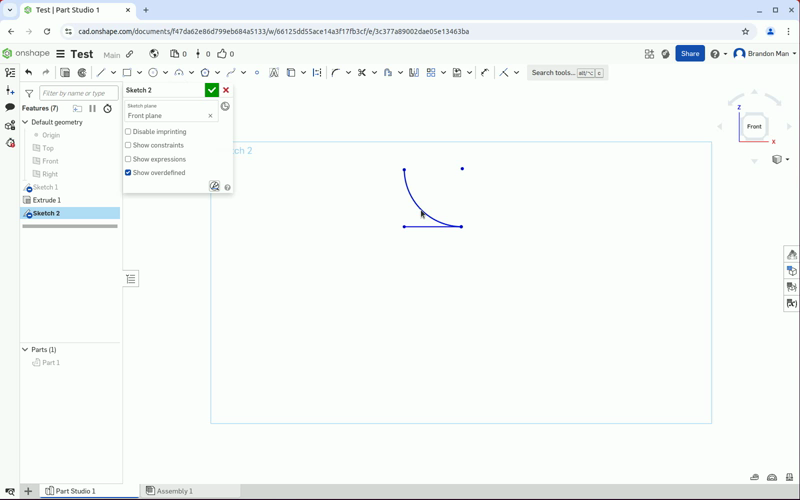
key(l)
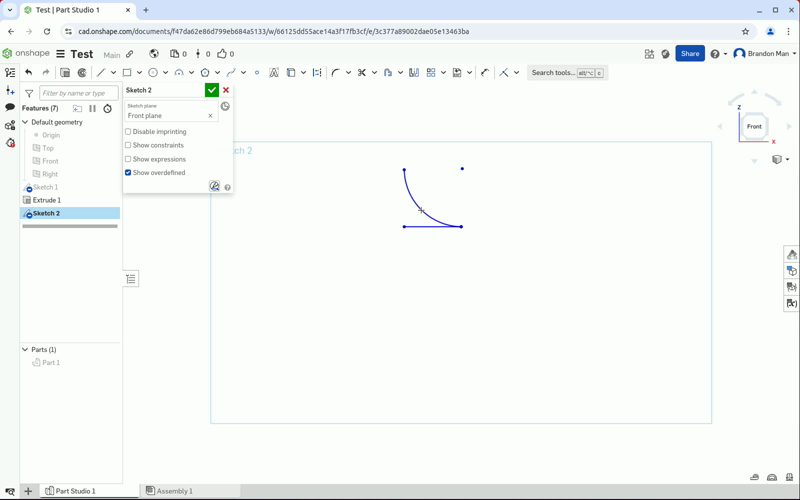
mouse_move(404, 169)
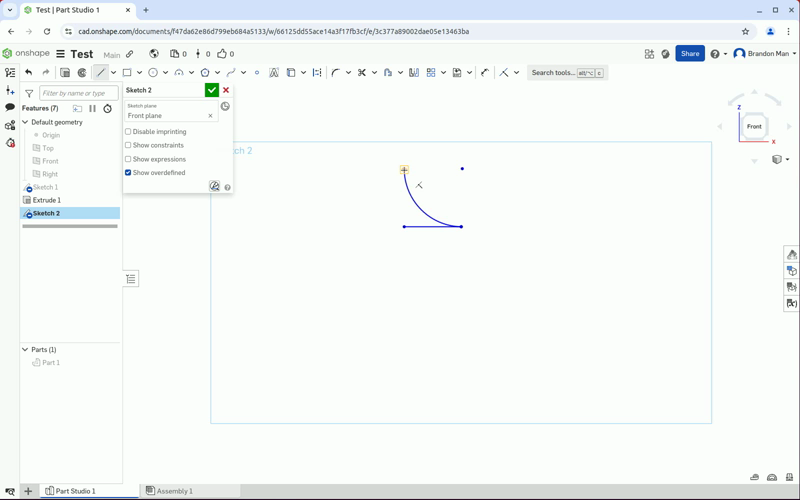
click(404, 169)
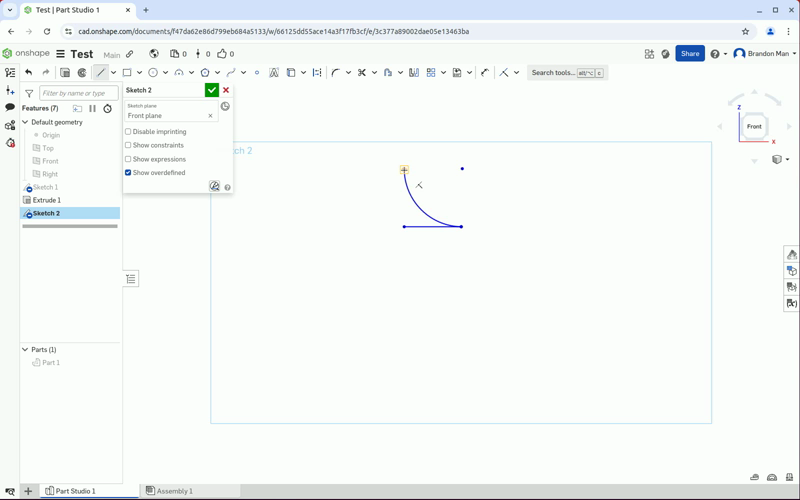
mouse_move(434, 169)
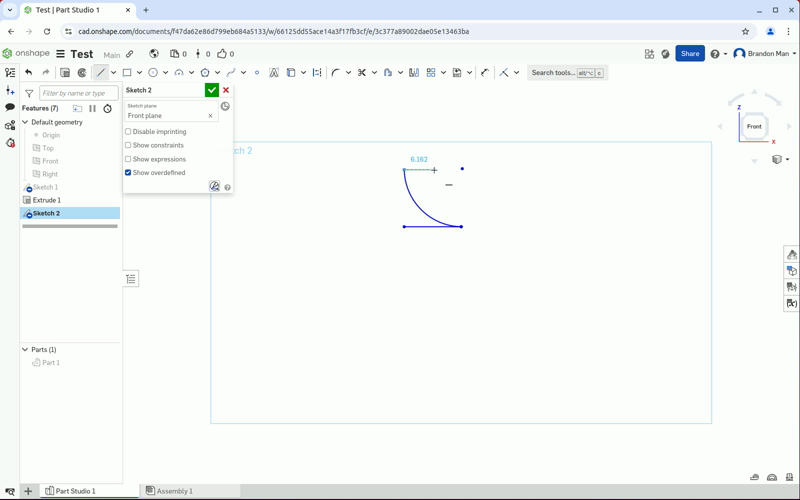
key_down(shift)
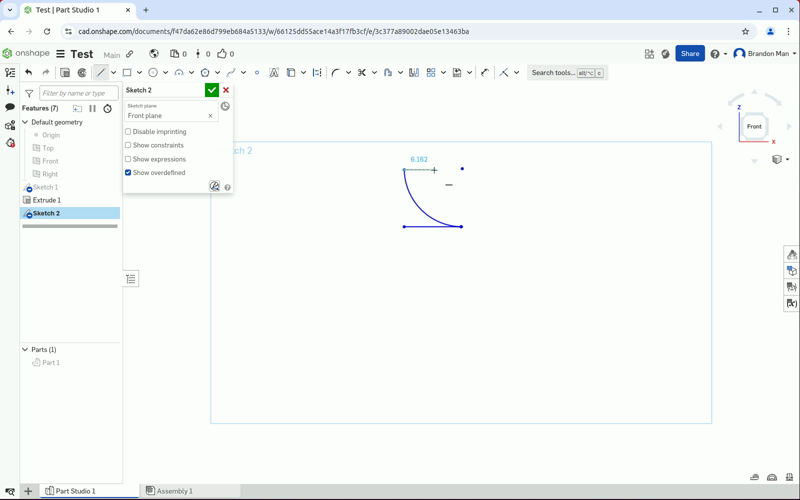
mouse_move(404, 226)
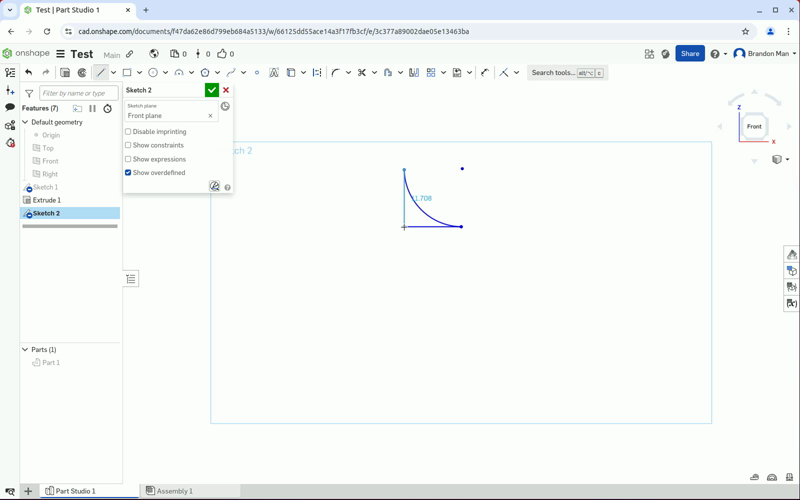
key_up(shift)
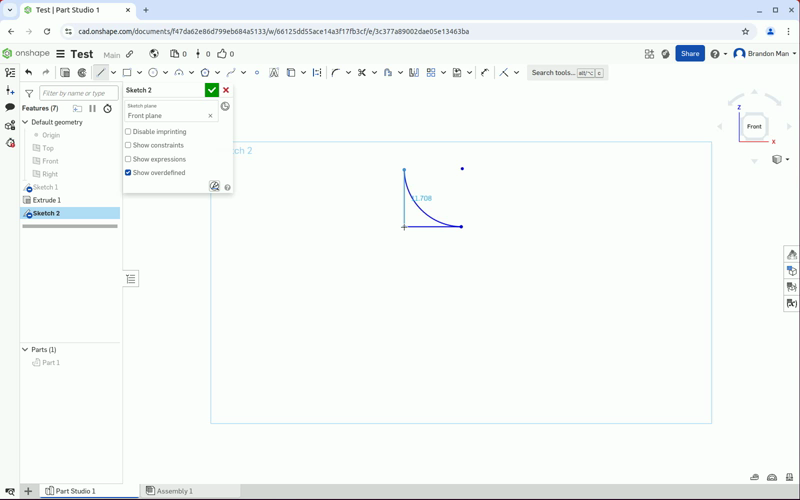
click(404, 226)
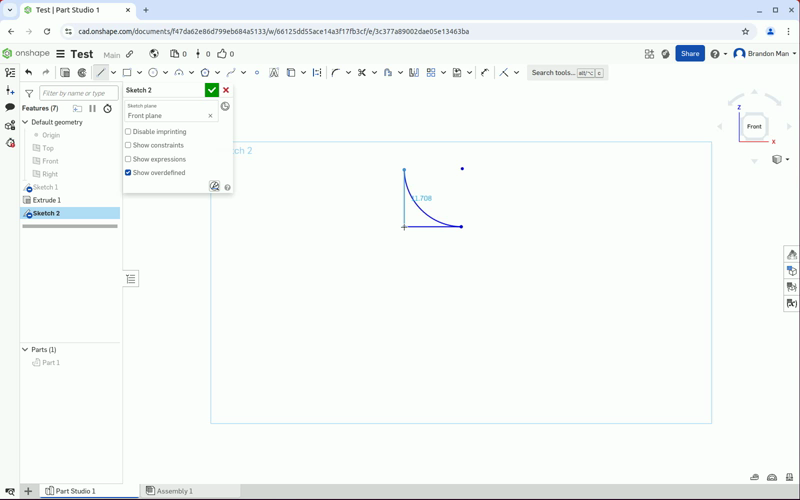
key(esc)
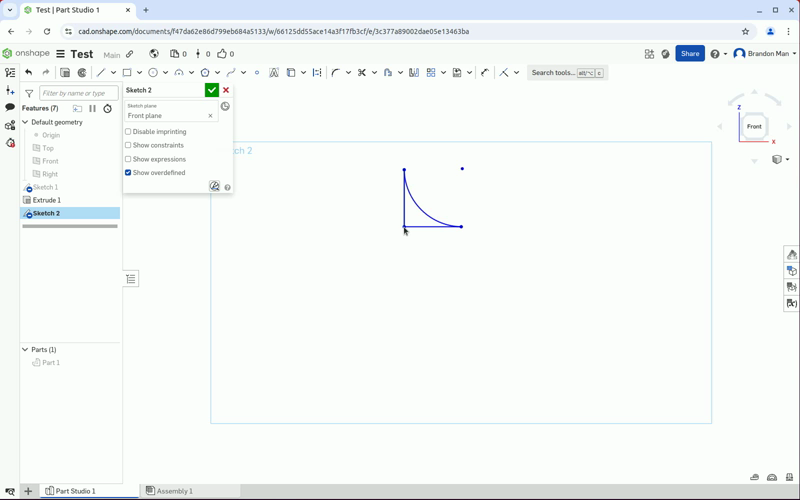
mouse_move(423, 224)
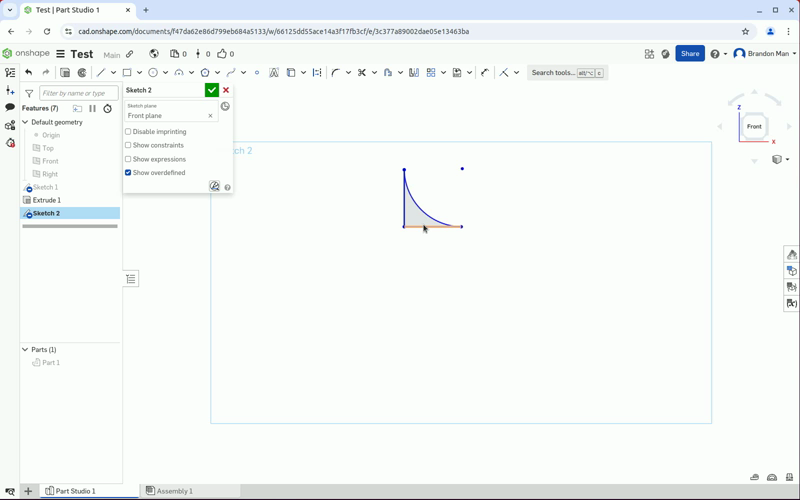
scroll(6)
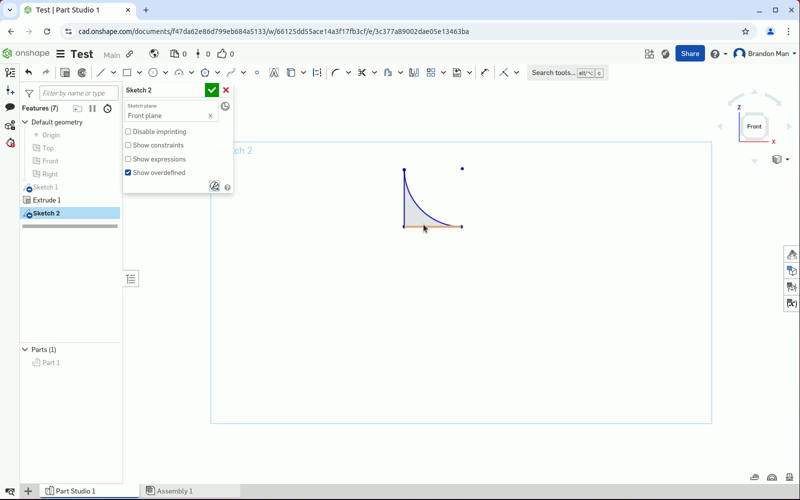
scroll(6)
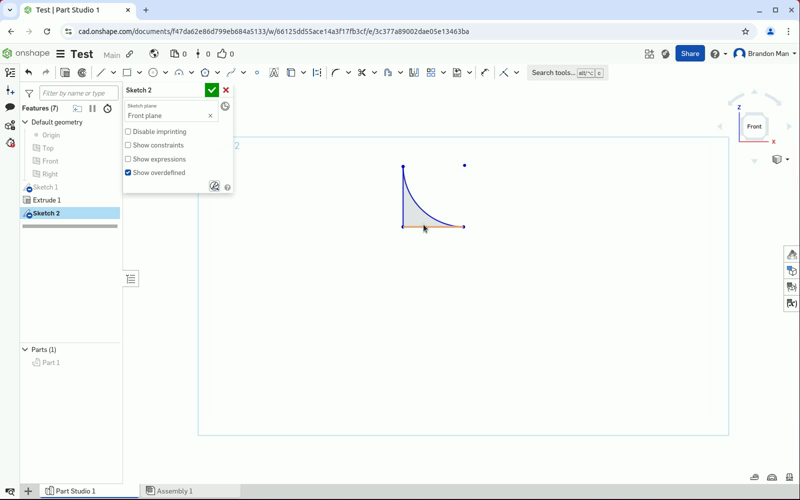
scroll(6)
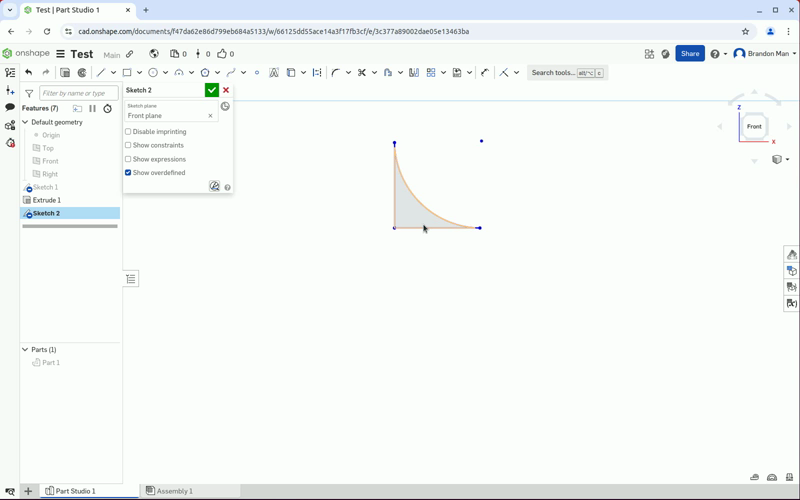
scroll(6)
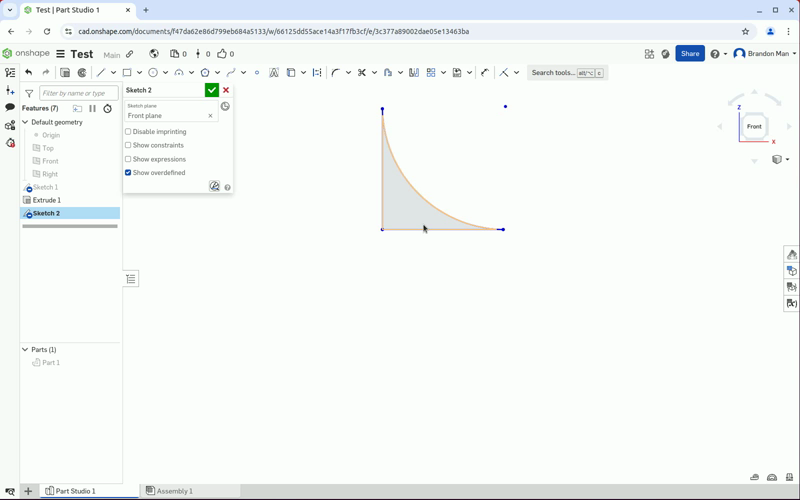
scroll(6)
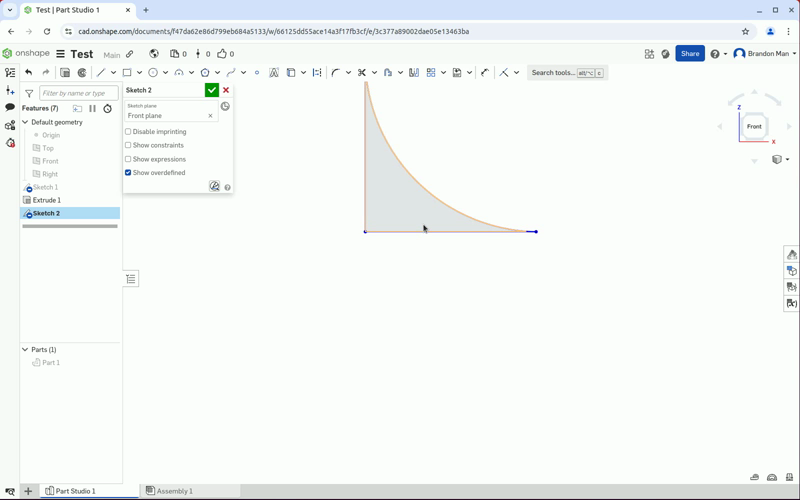
scroll(6)
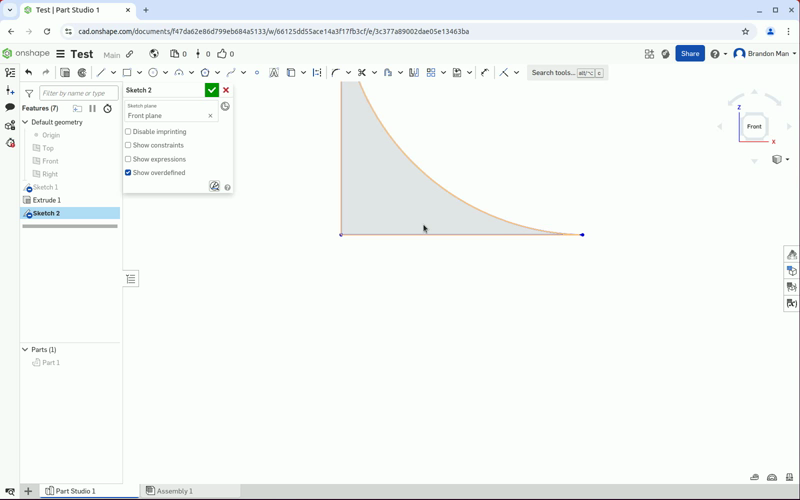
scroll(6)
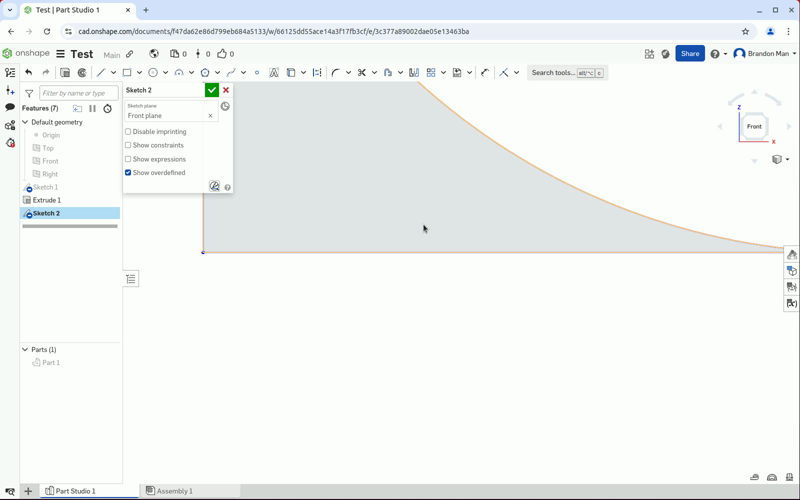
click(423, 224)
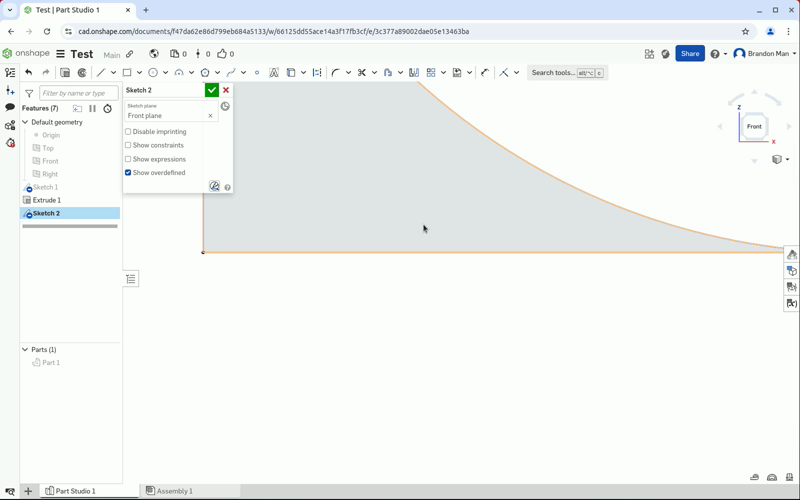
scroll(-6)
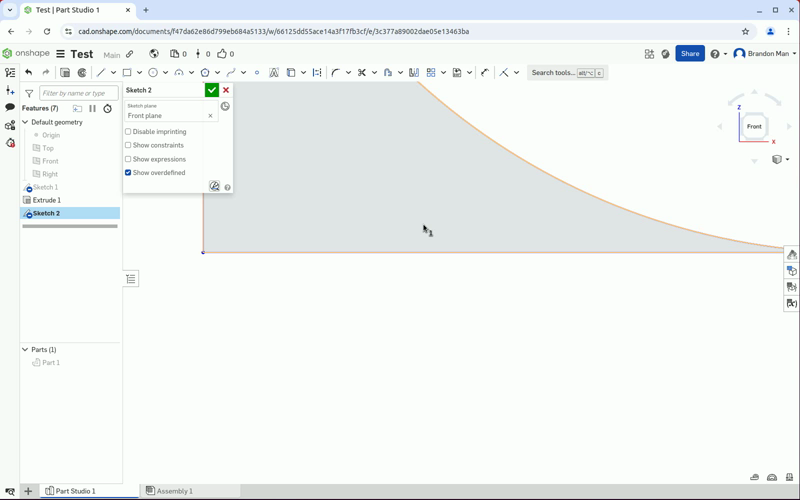
scroll(-6)
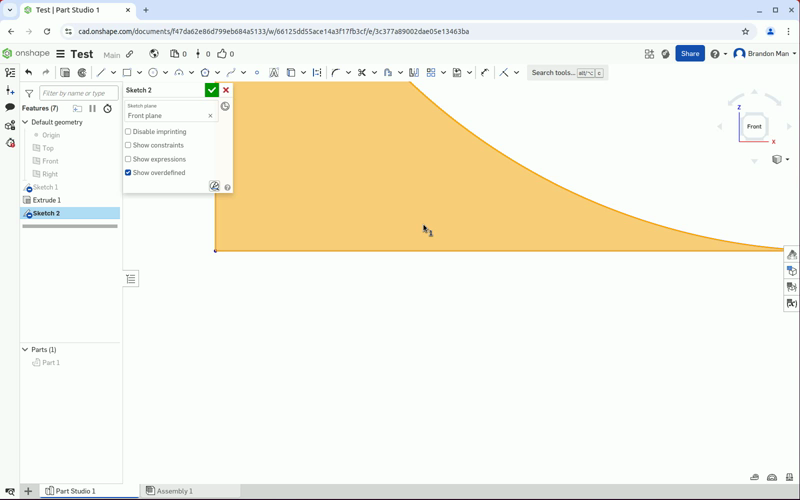
scroll(-6)
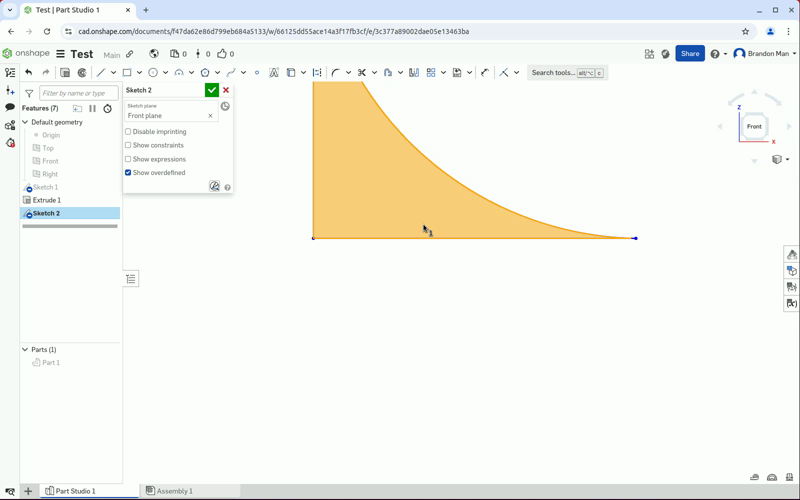
scroll(-6)
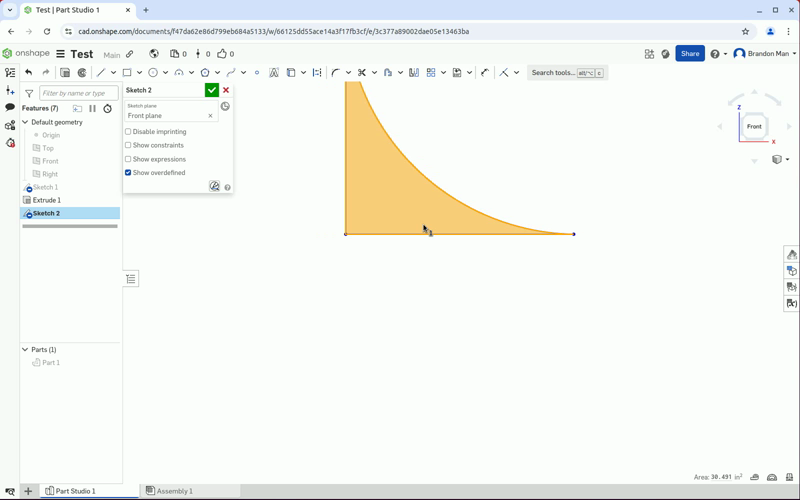
scroll(-6)
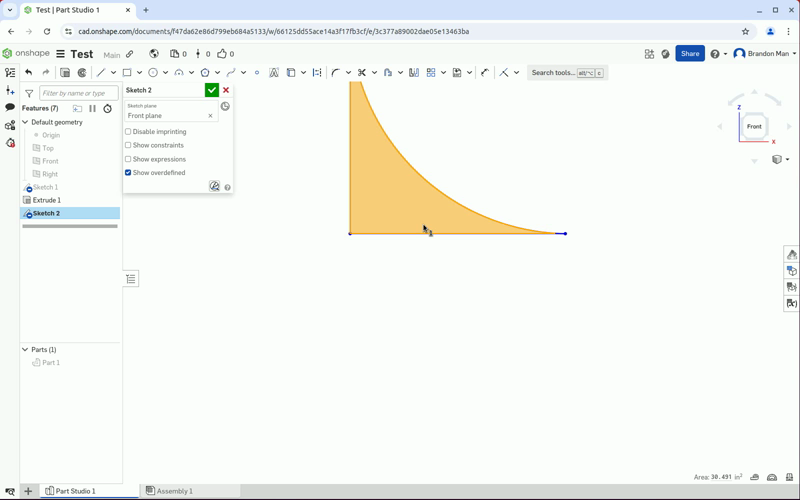
scroll(-6)
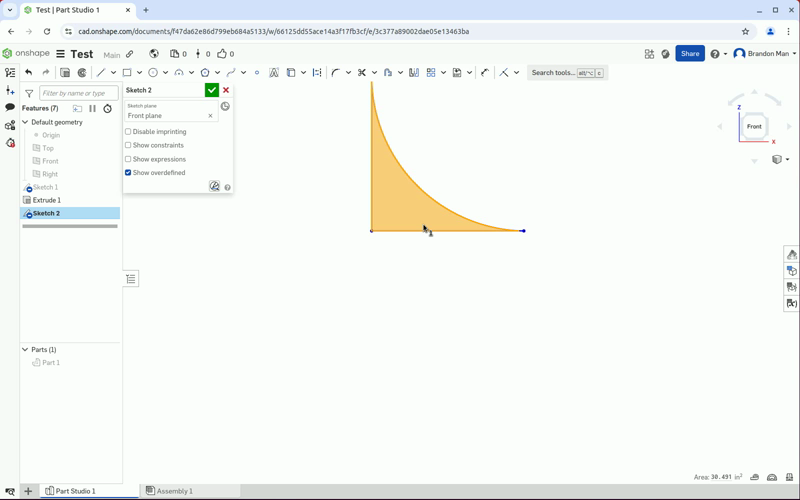
scroll(-6)
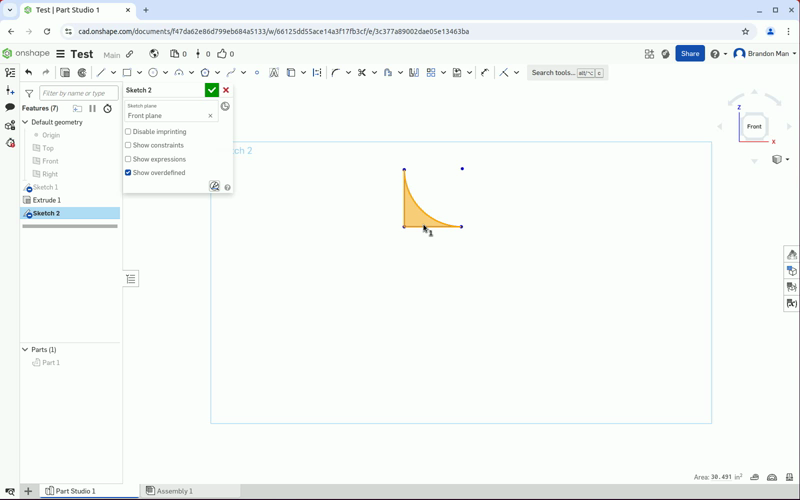
mouse_move(73, 352)
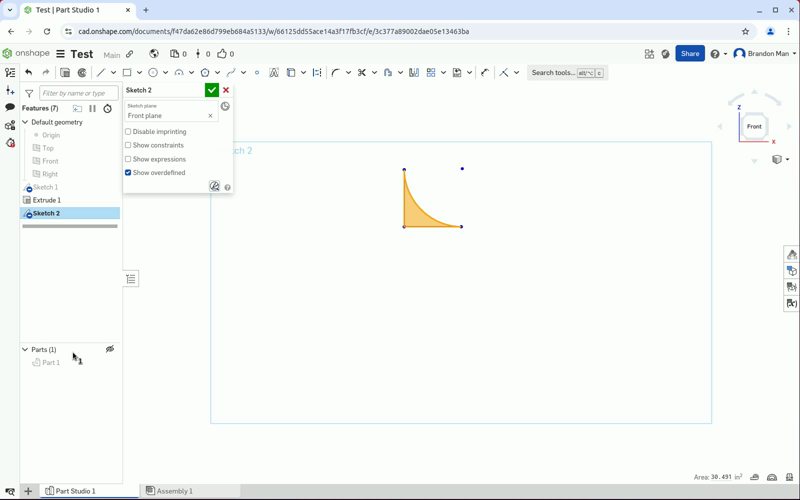
key(shift+y)
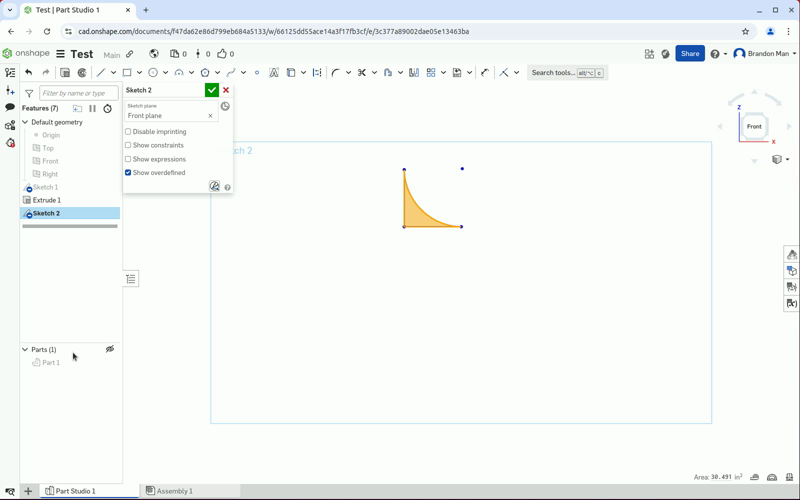
key(shift+e)
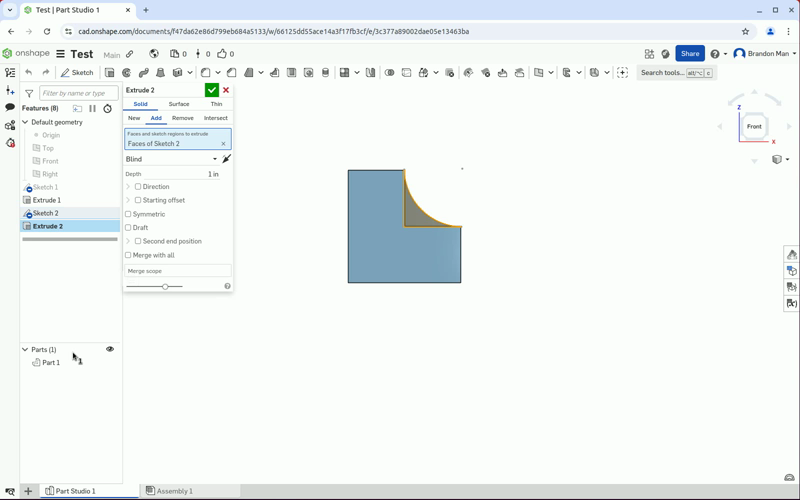
mouse_move(143, 106)
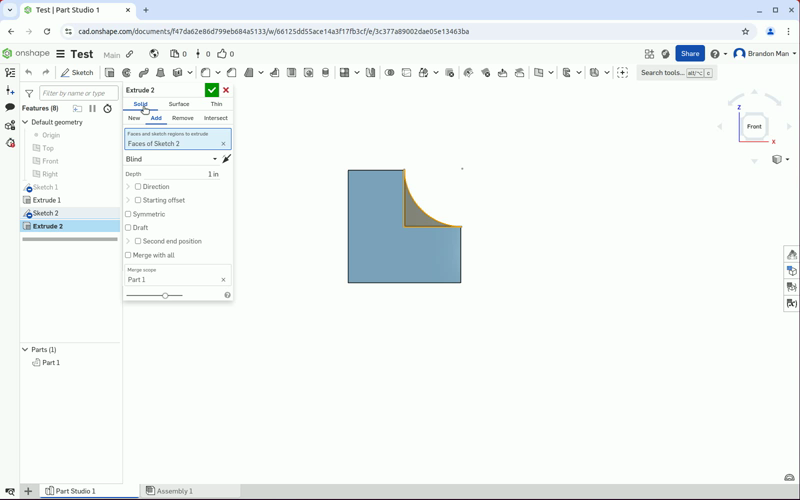
click(143, 106)
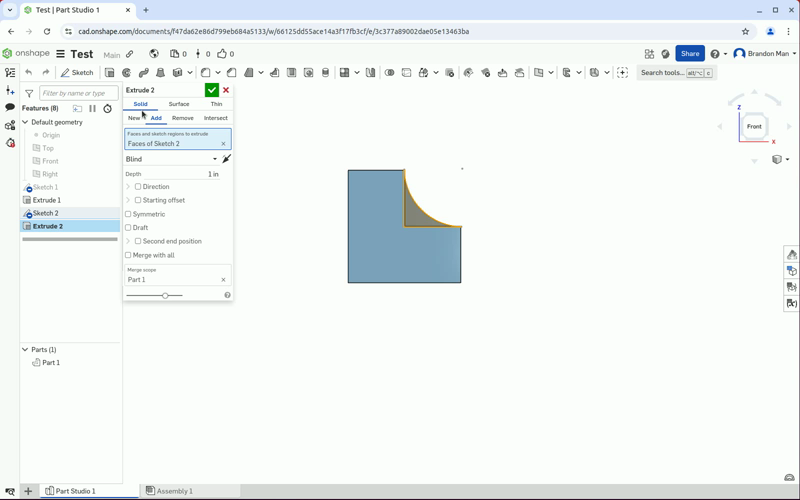
mouse_move(137, 120)
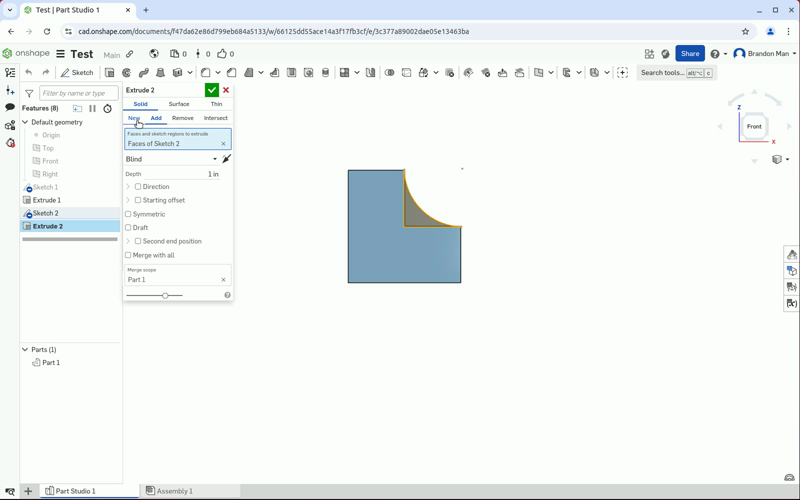
click(137, 120)
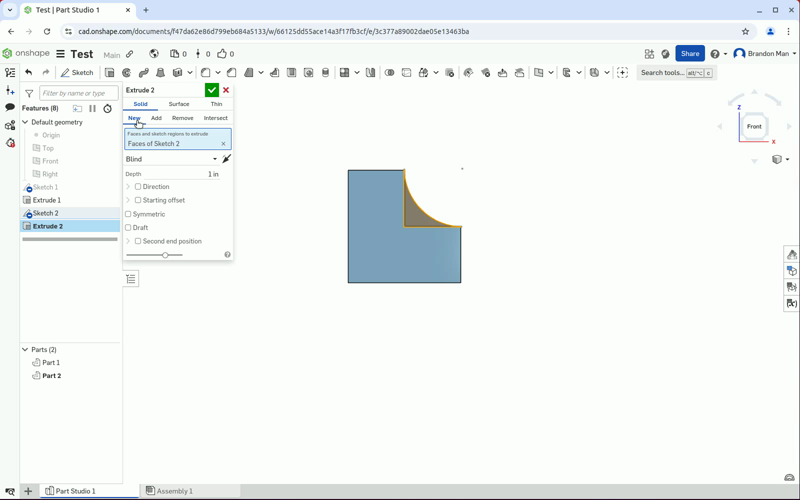
key(tab, 4)
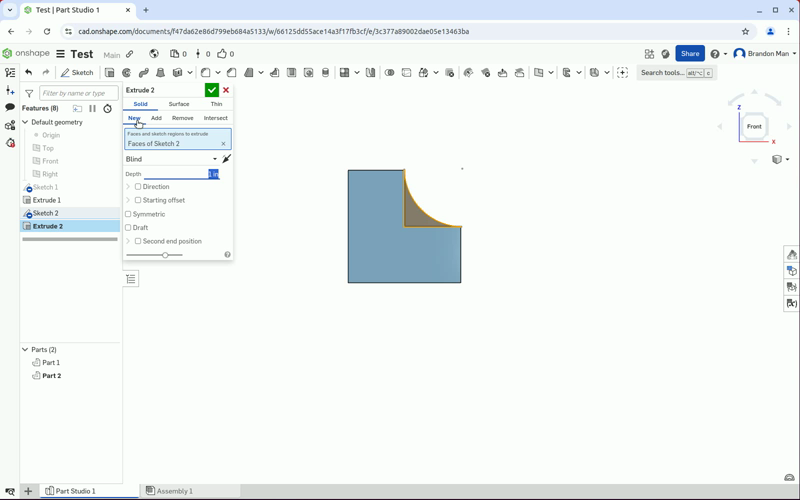
text(23.108)
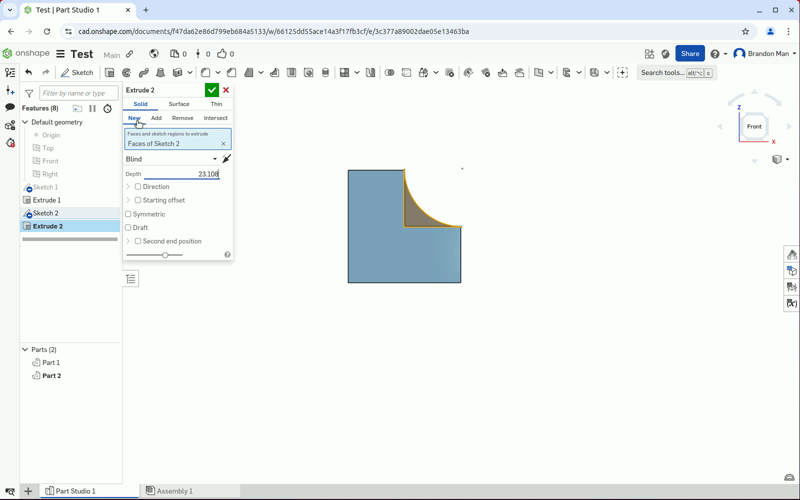
key(enter)
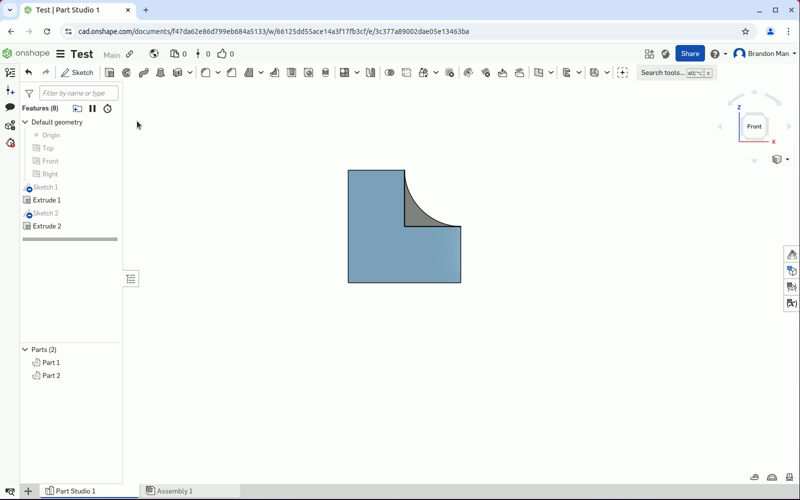
key(shift+h)
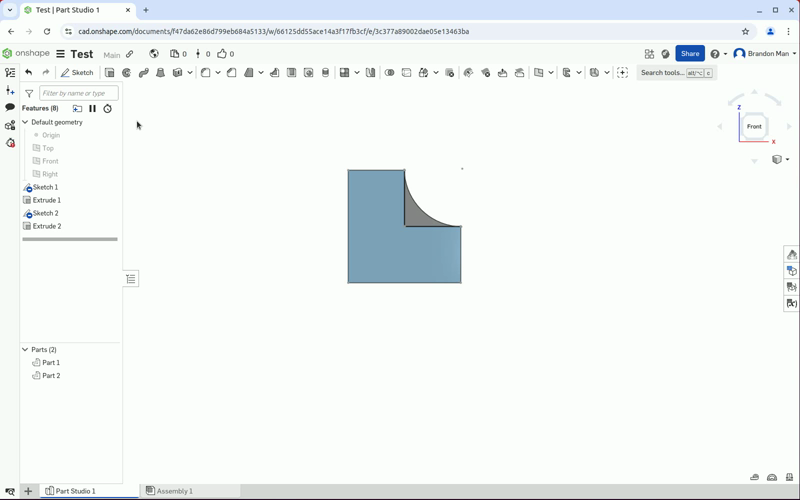
key(shift+h)
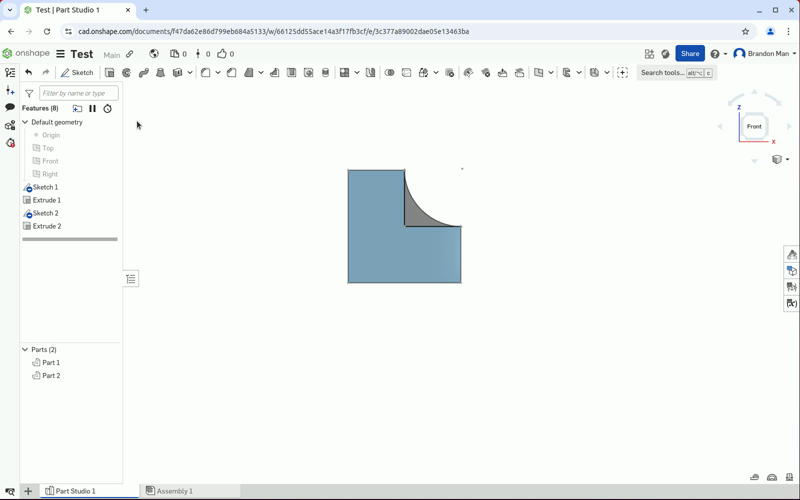
key(shift+7)
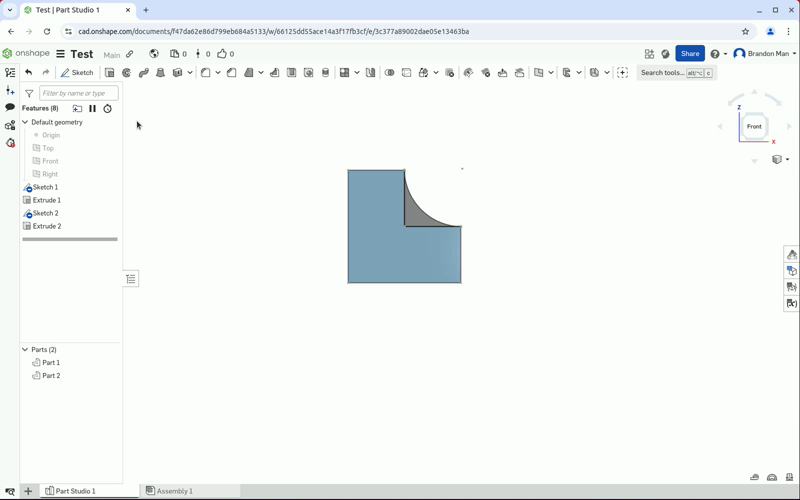
key(left, 2)
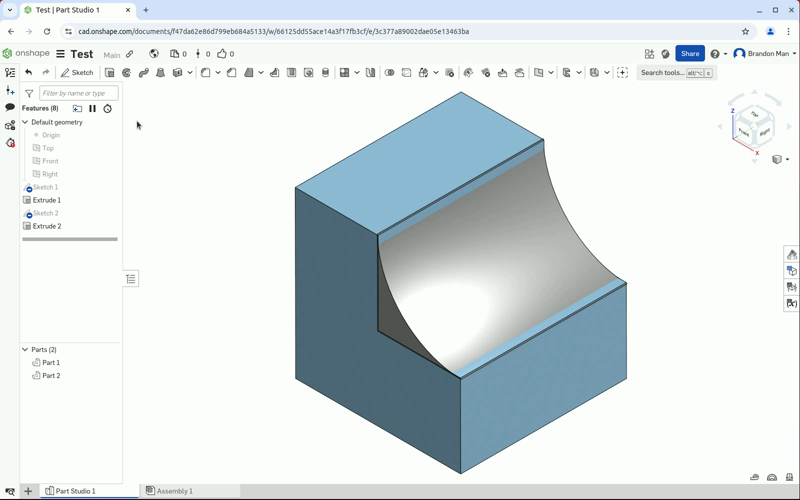
key(down, 2)
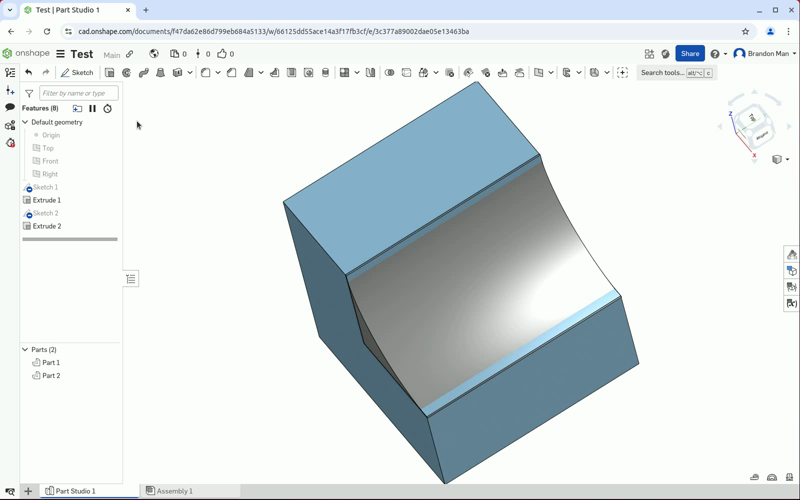
key(up, 2)
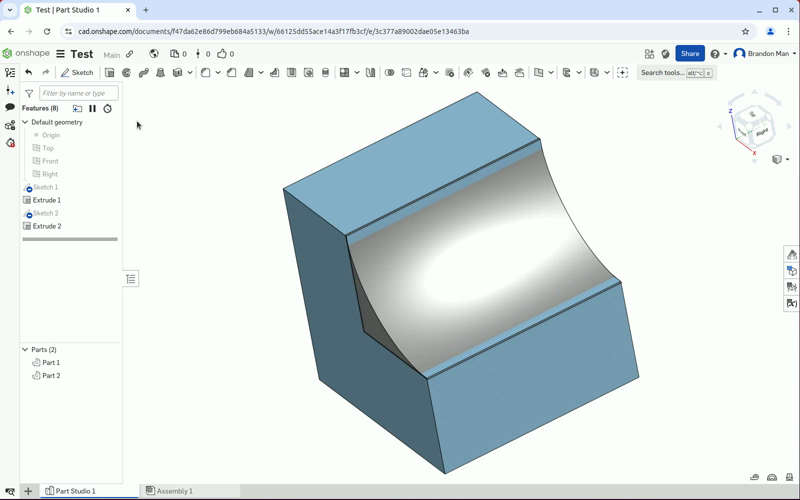
key(right, 2)
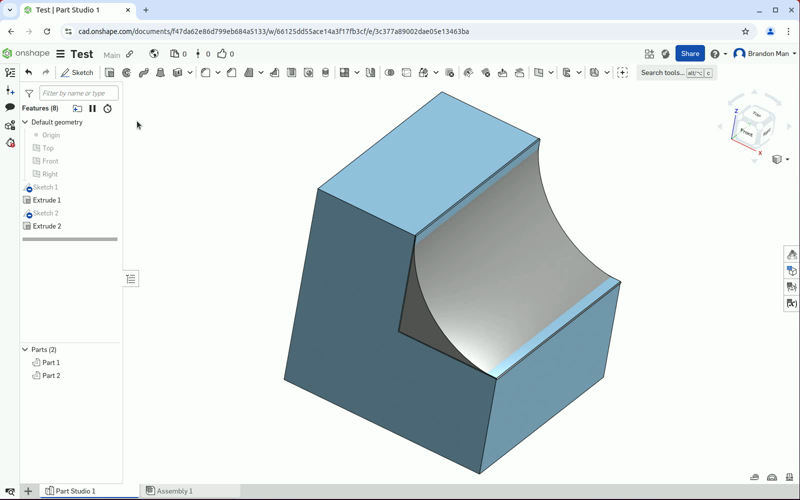
mouse_move(73, 189)
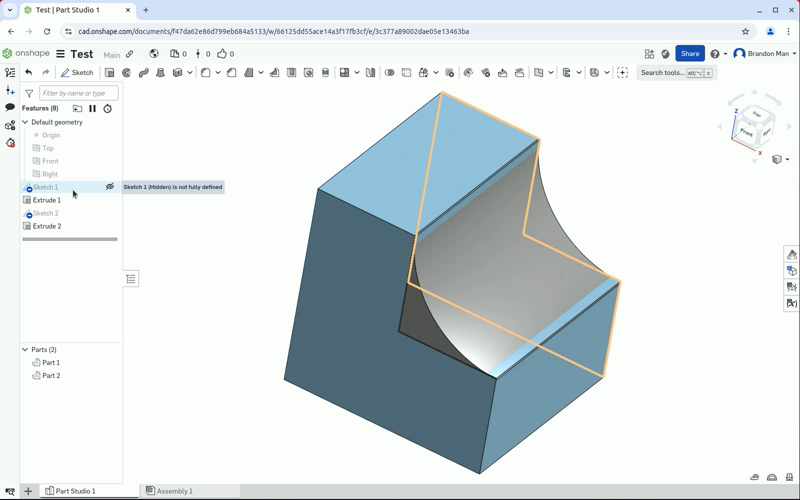
click(73, 189)